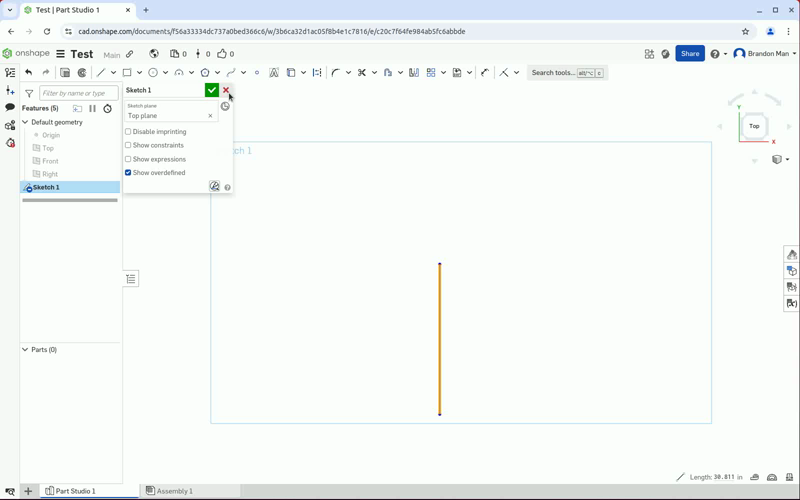
key(shift+h)
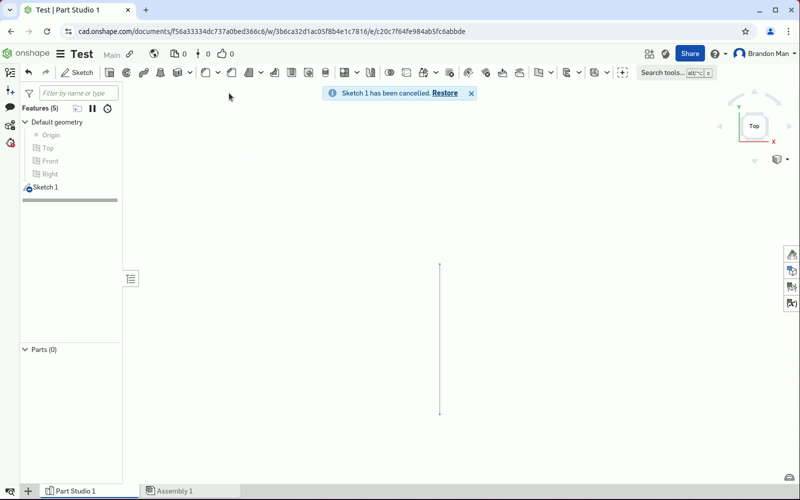
key(shift+s)
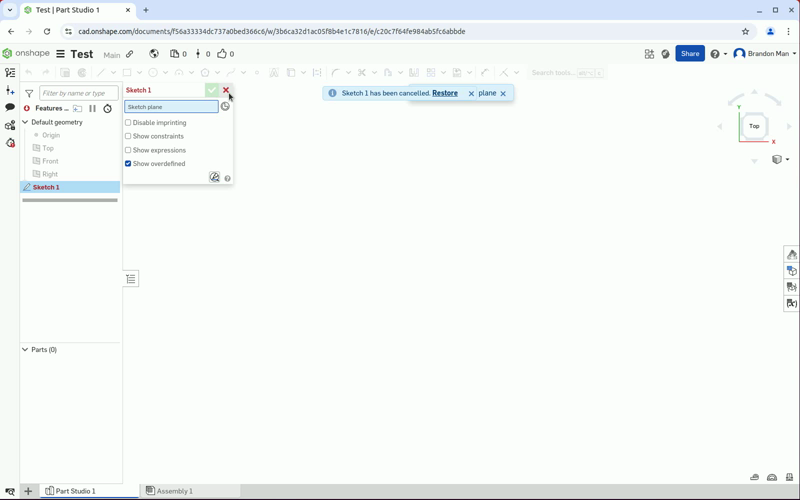
mouse_move(73, 150)
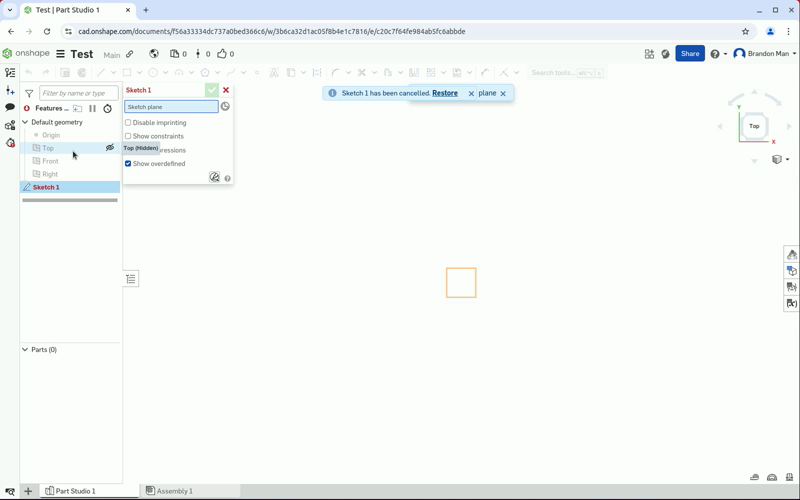
click(73, 150)
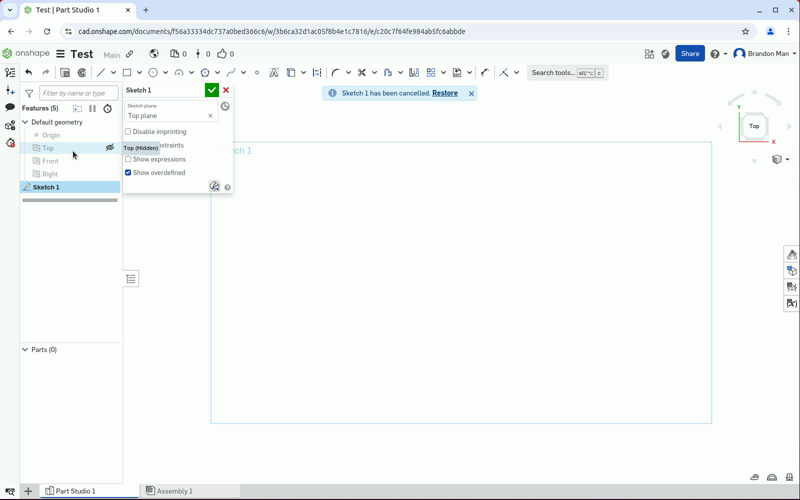
mouse_move(73, 352)
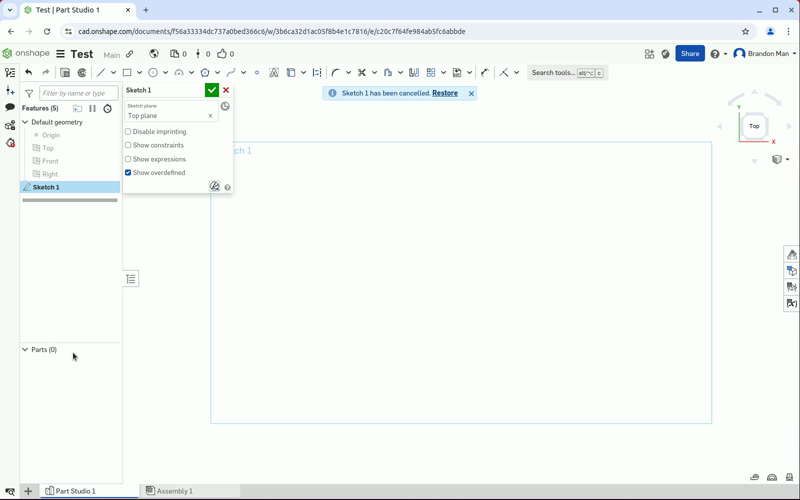
key(y)
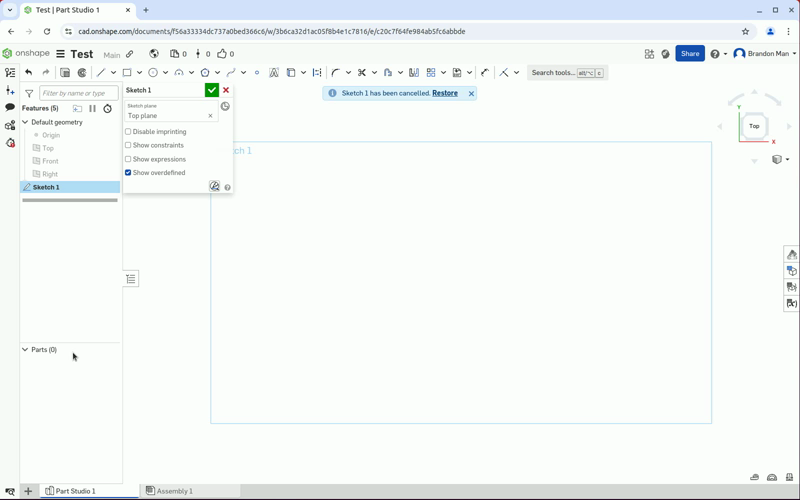
key(l)
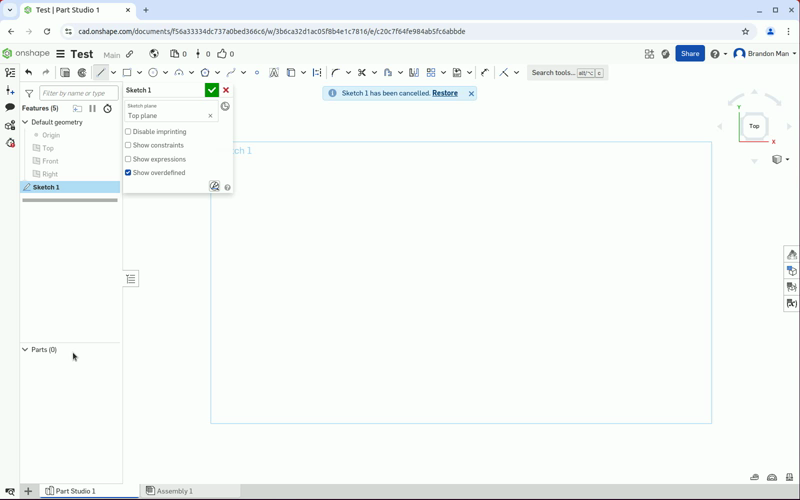
key_down(shift)
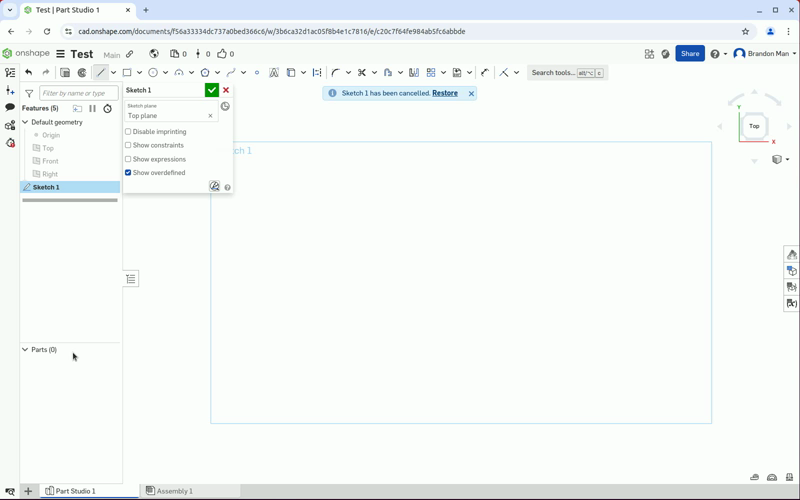
mouse_move(427, 306)
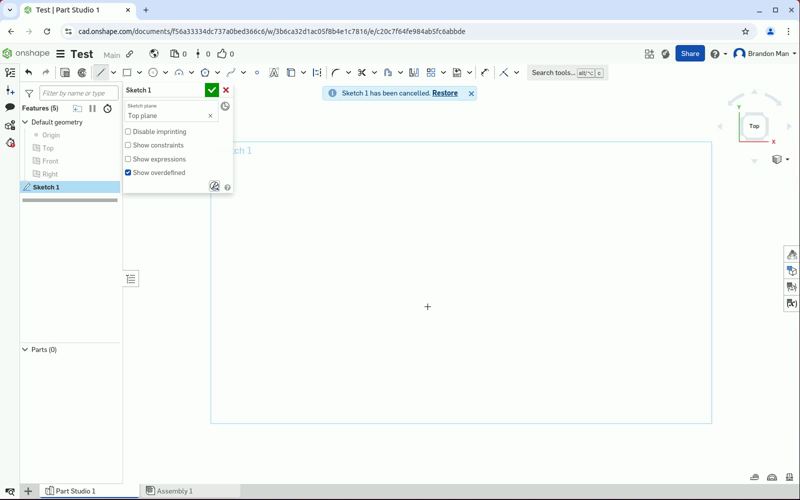
click(427, 306)
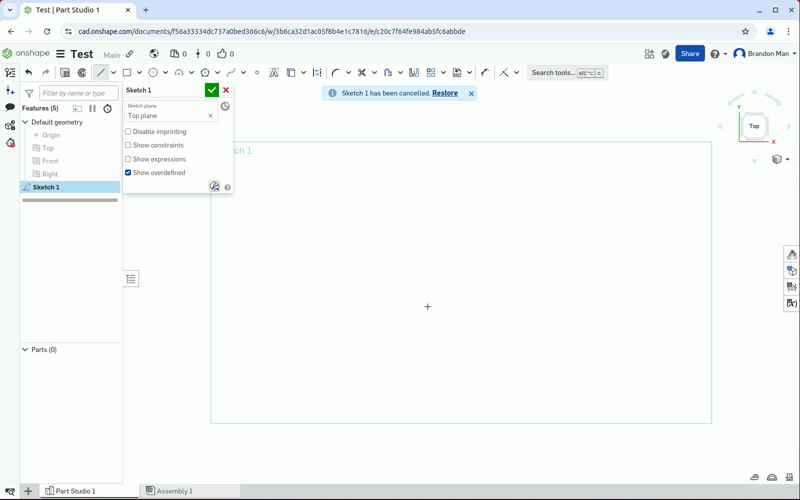
key_up(shift)
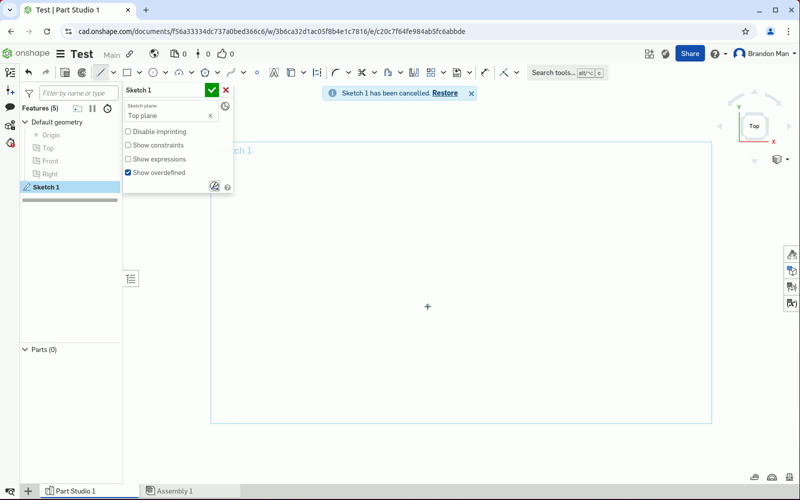
key_down(shift)
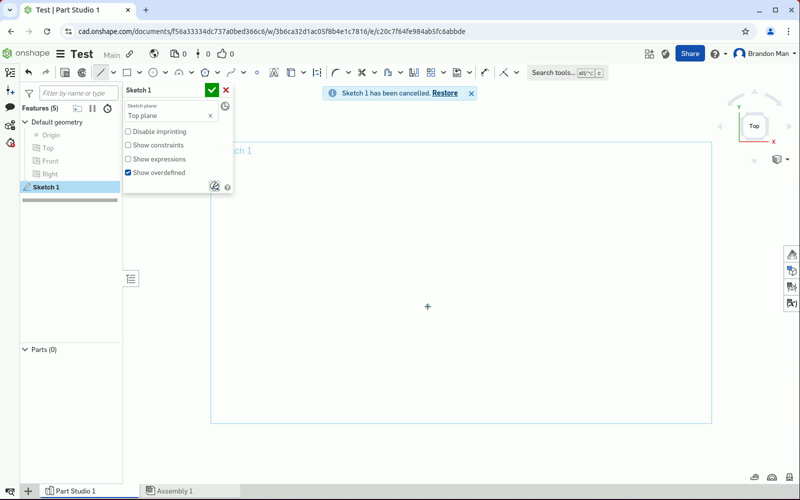
mouse_move(496, 306)
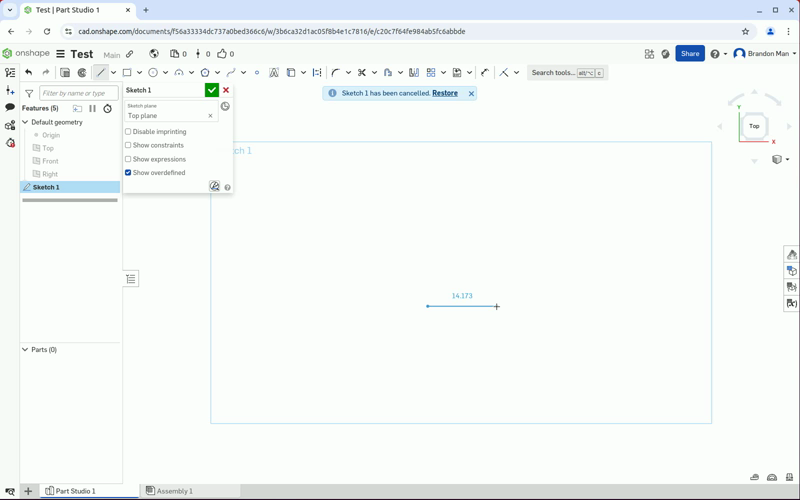
click(496, 306)
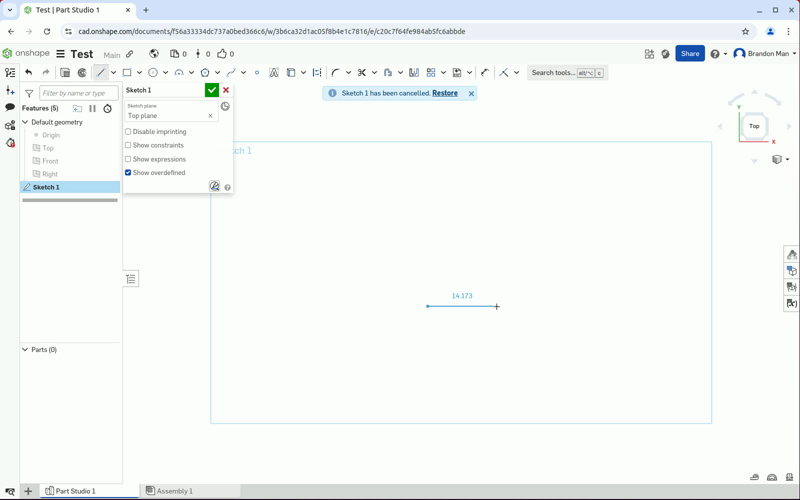
key_up(shift)
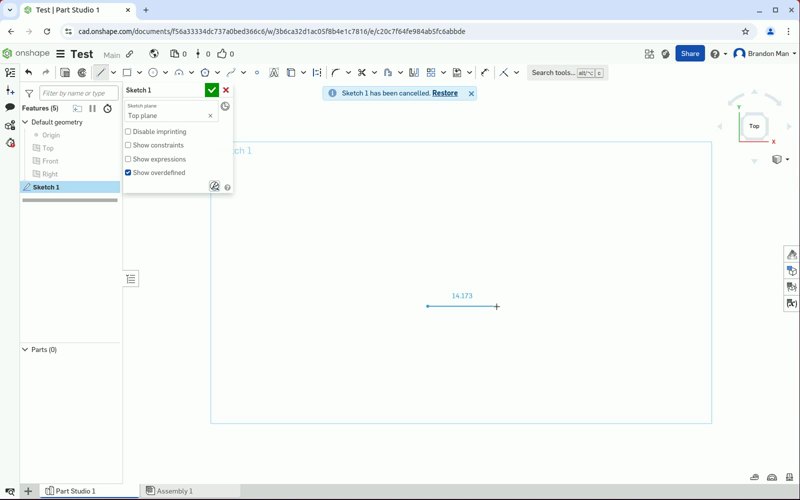
key_down(shift)
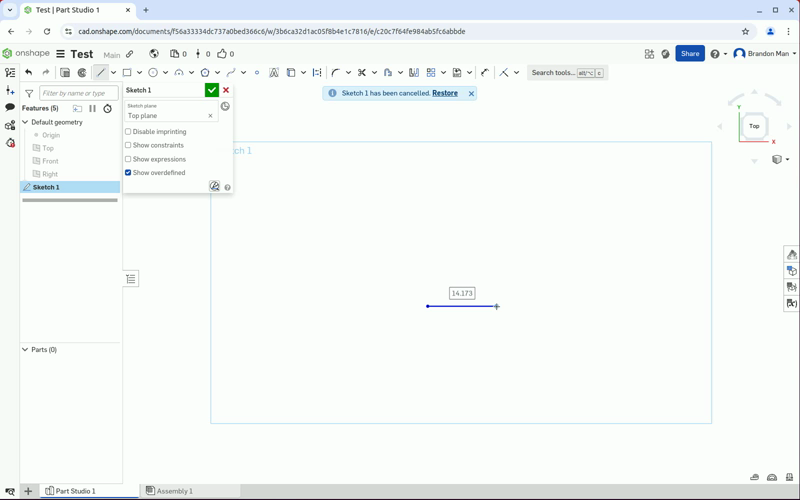
mouse_move(526, 306)
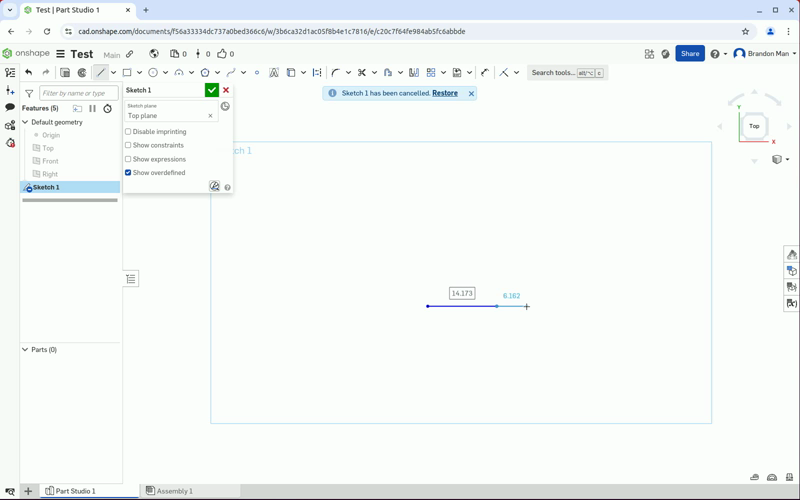
mouse_move(496, 260)
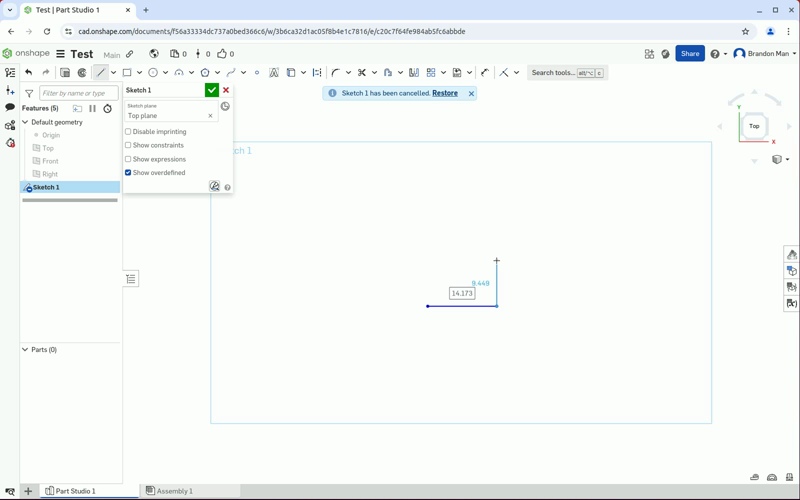
click(496, 260)
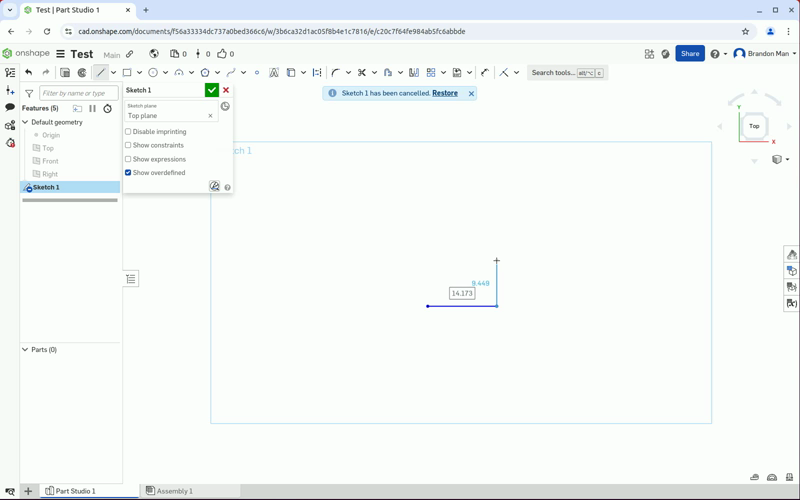
key_up(shift)
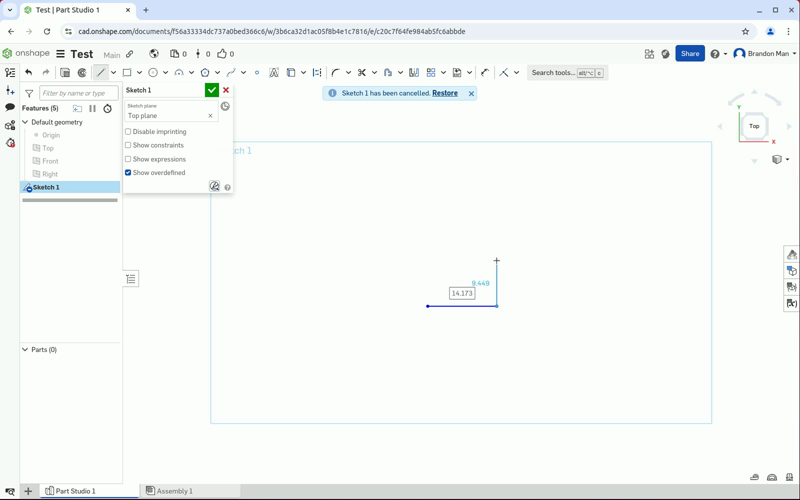
key_down(shift)
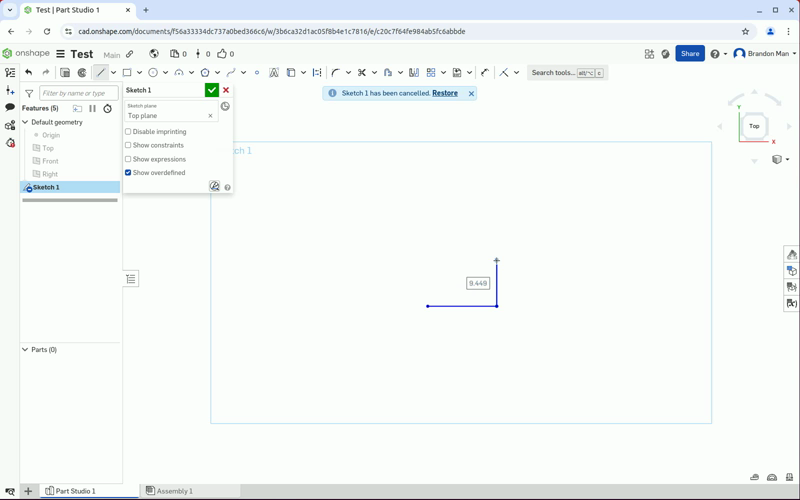
mouse_move(427, 260)
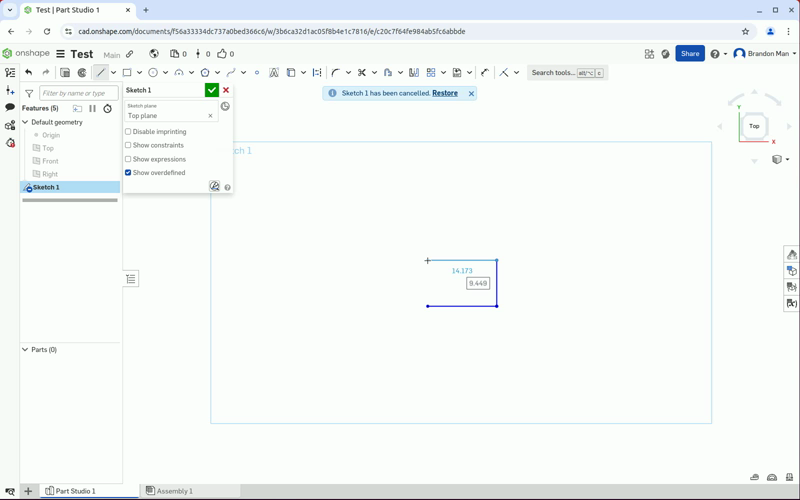
click(427, 260)
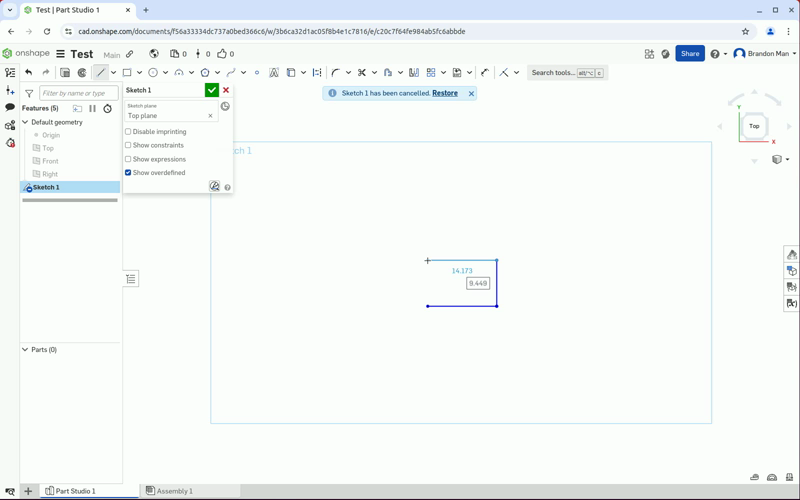
key_up(shift)
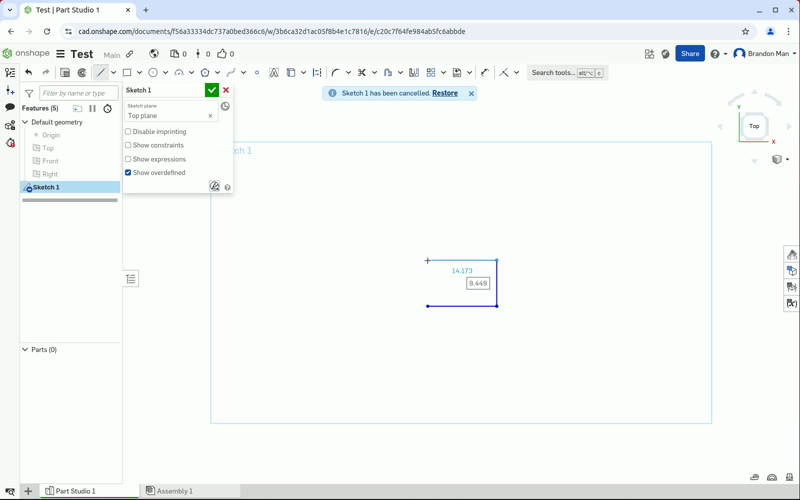
mouse_move(457, 260)
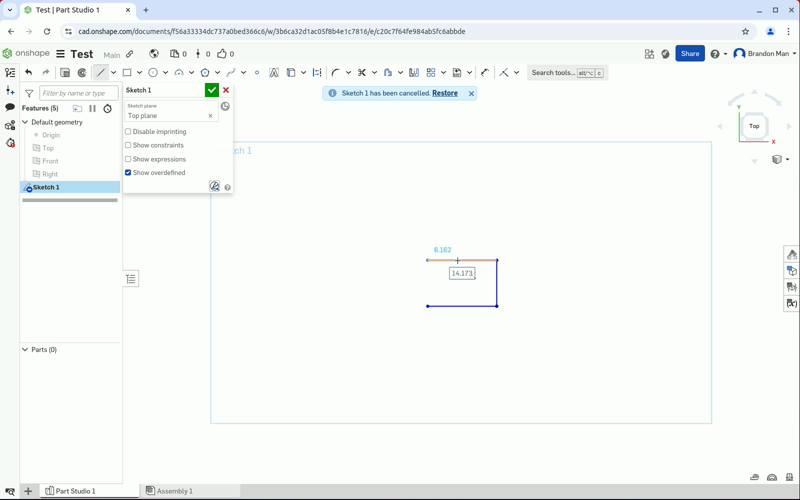
key_down(shift)
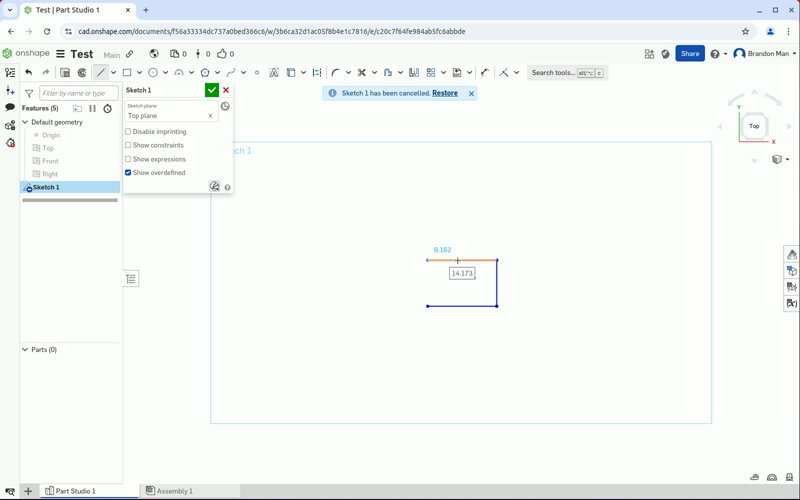
mouse_move(427, 306)
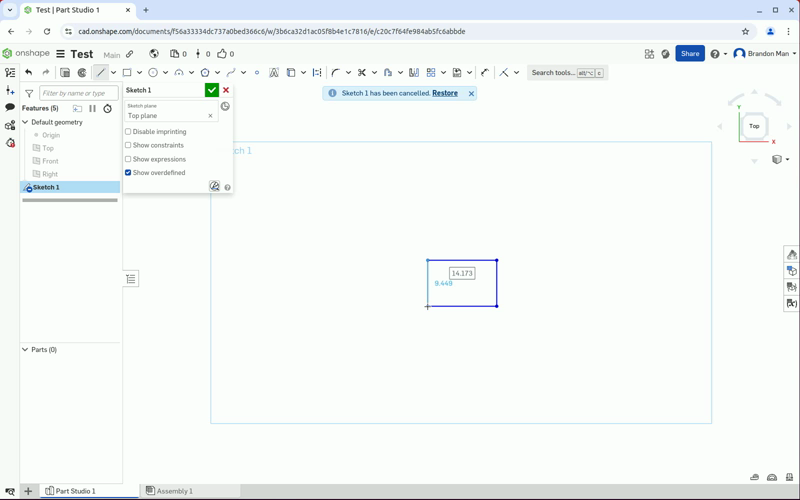
key_up(shift)
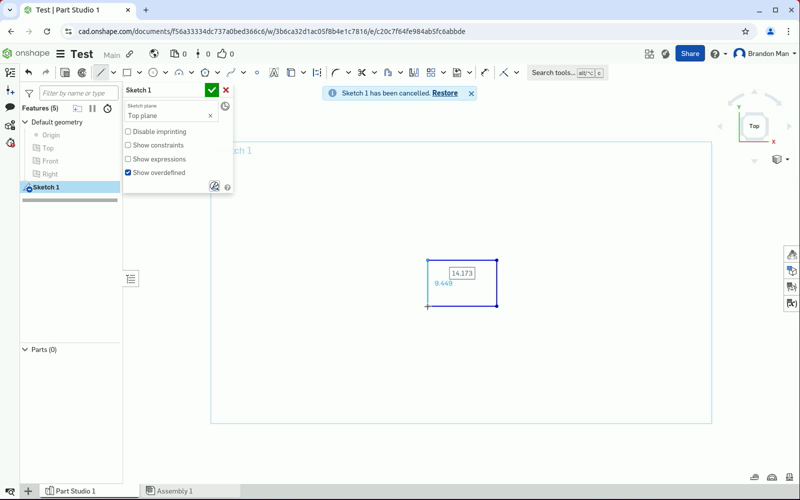
click(427, 306)
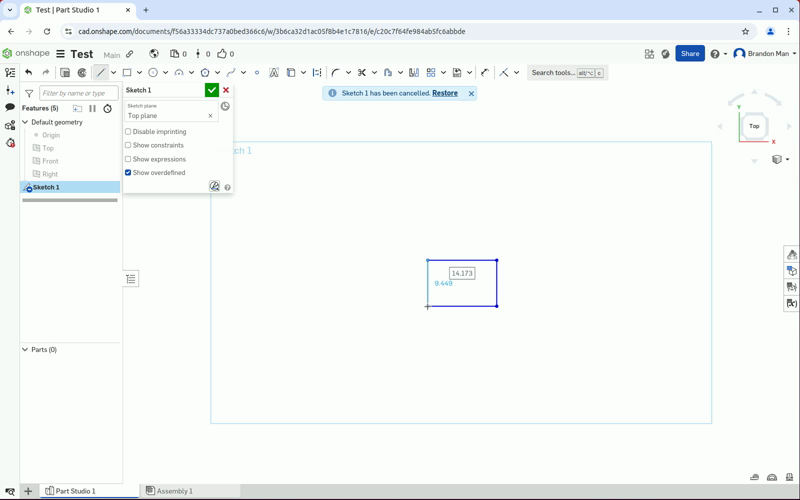
key(esc)
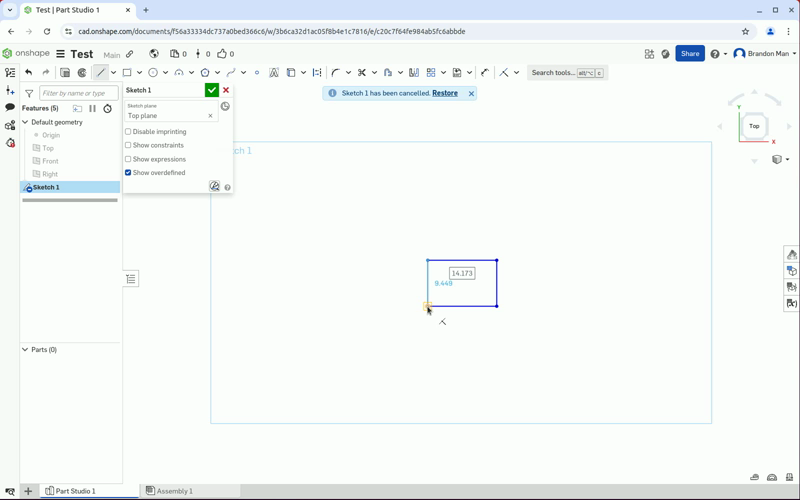
mouse_move(465, 304)
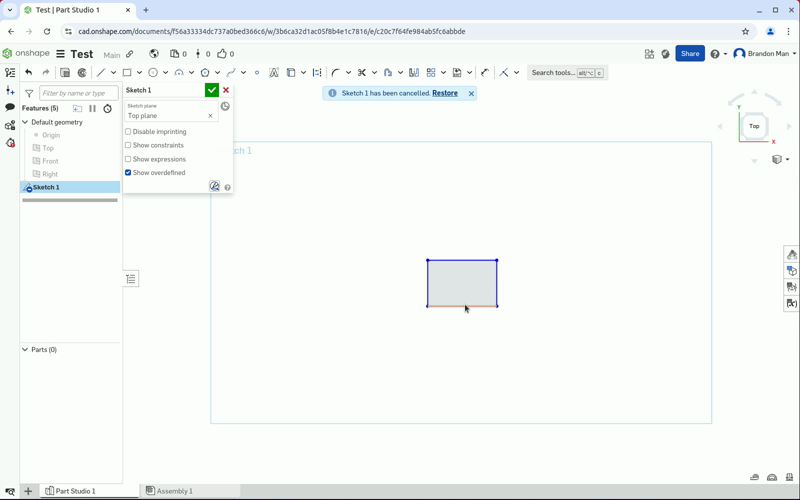
click(465, 304)
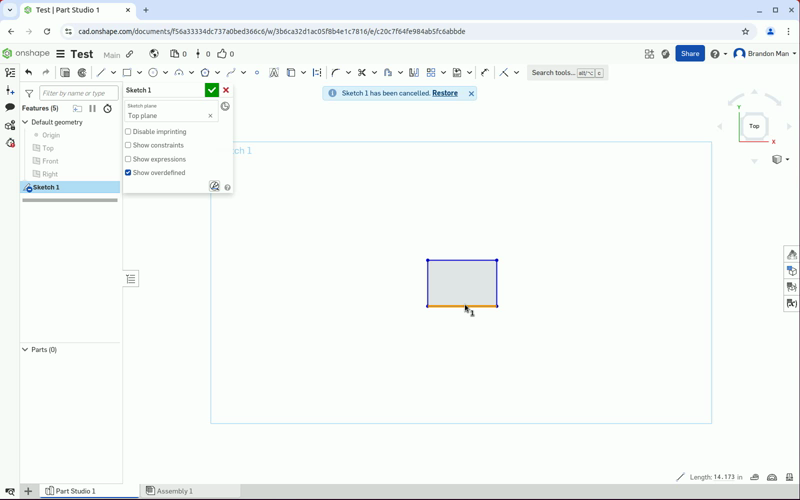
mouse_move(73, 352)
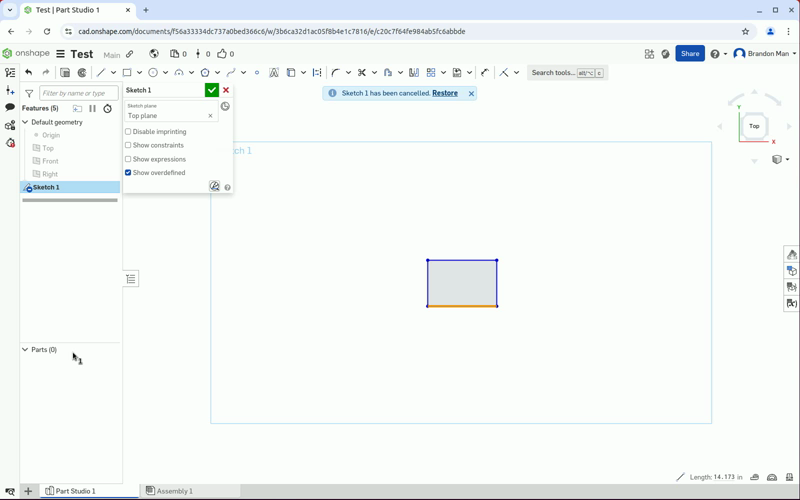
key(shift+y)
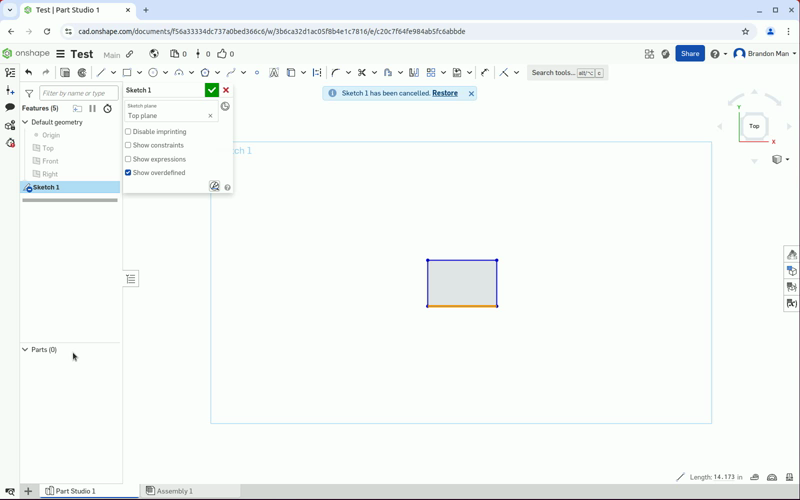
key(shift+e)
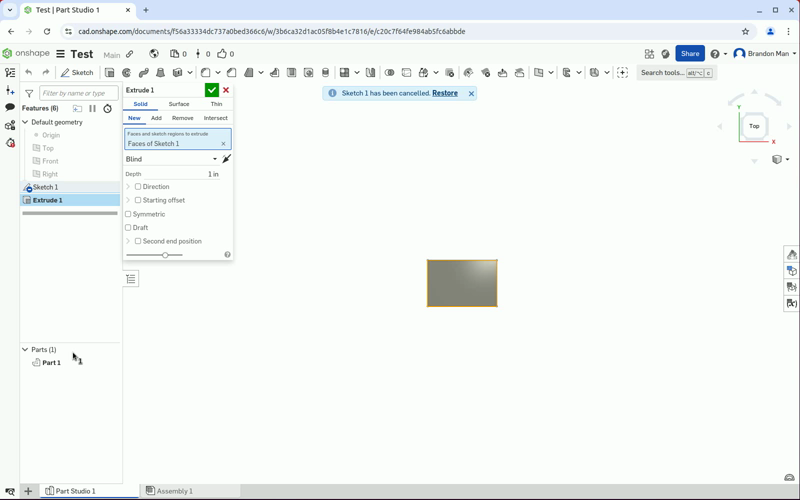
mouse_move(143, 106)
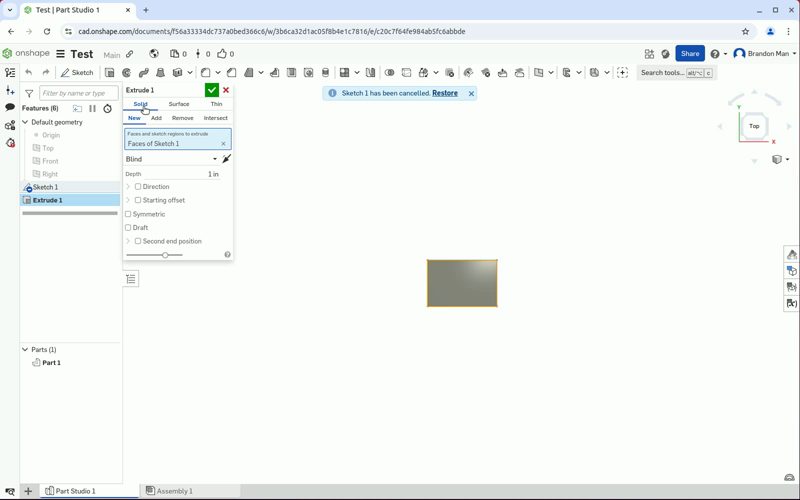
click(143, 106)
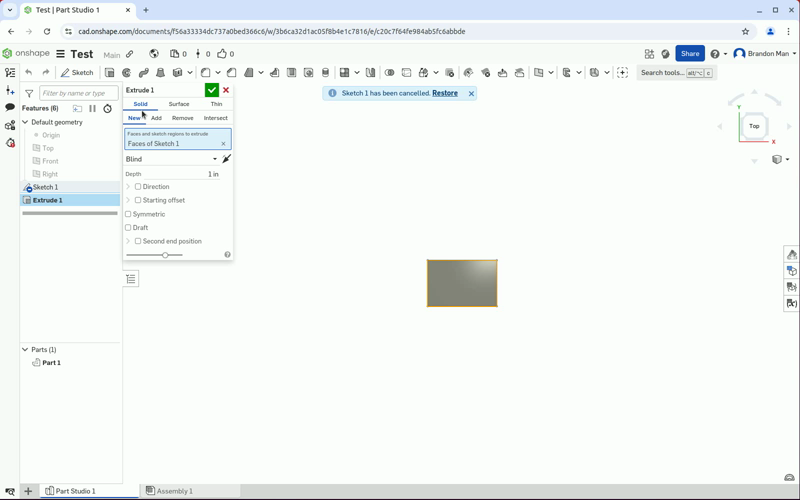
mouse_move(137, 120)
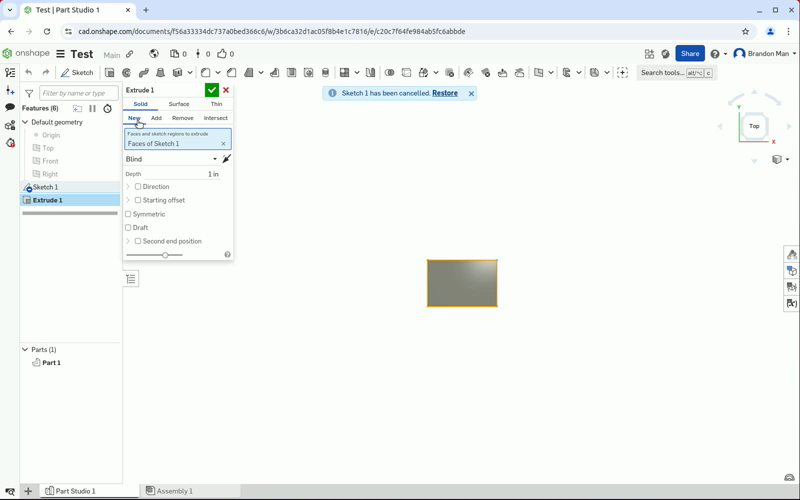
click(137, 120)
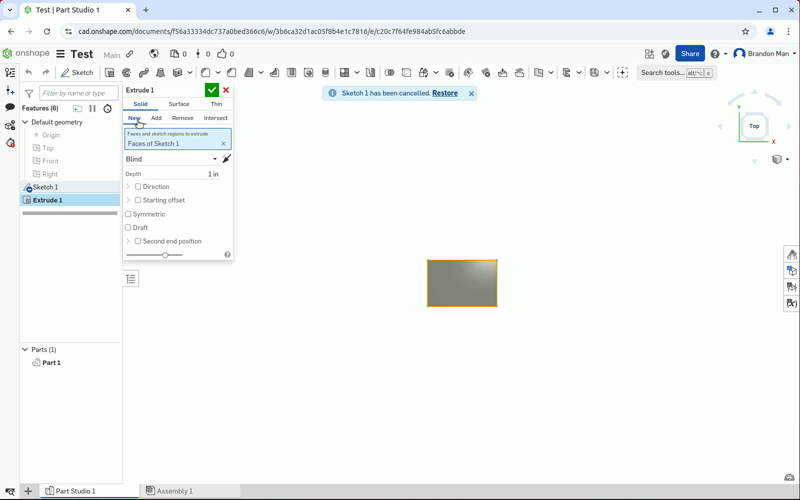
key(tab, 4)
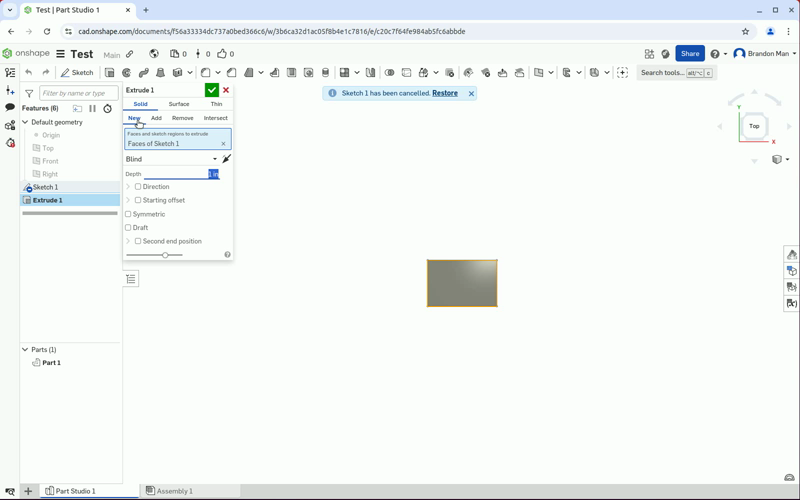
text(3.611)
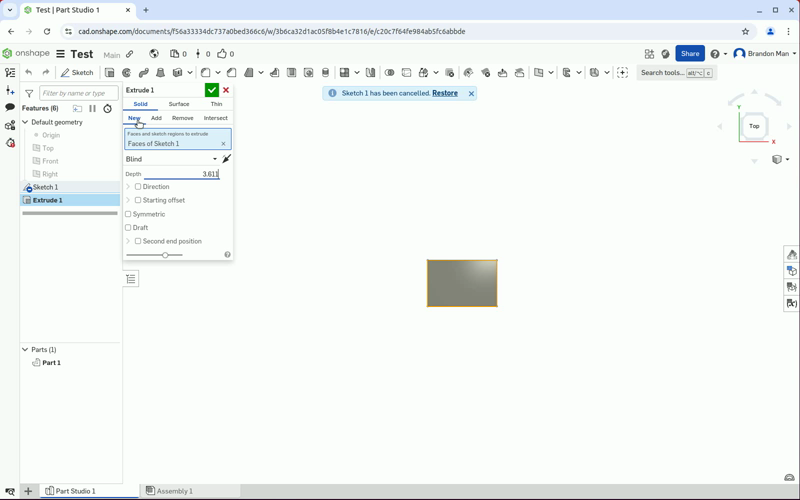
key(enter)
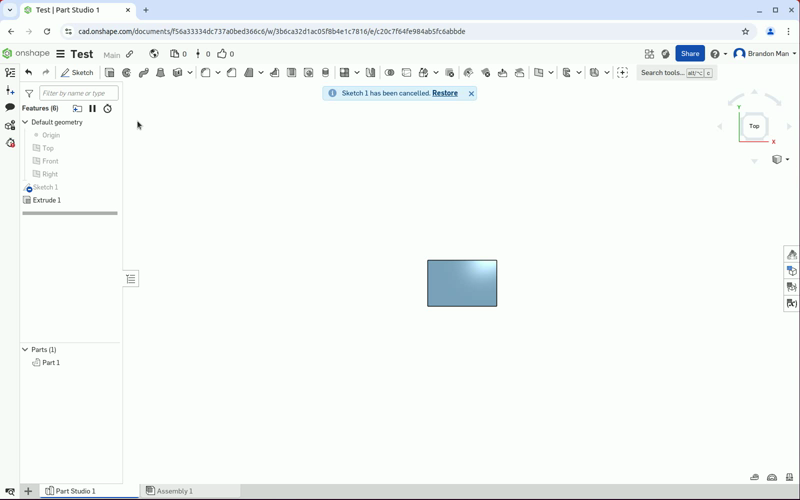
key(shift+h)
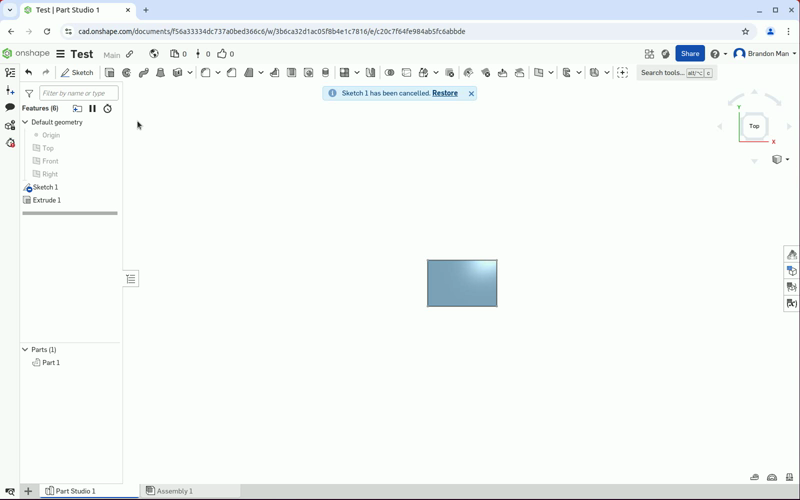
key(shift+h)
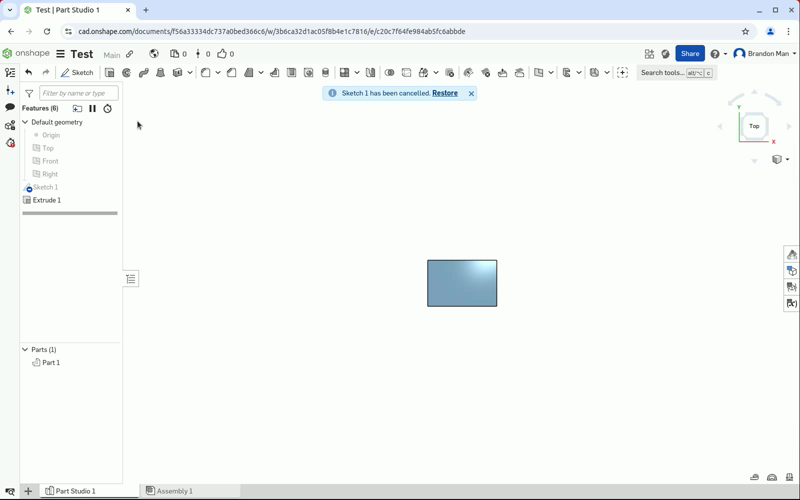
mouse_move(73, 189)
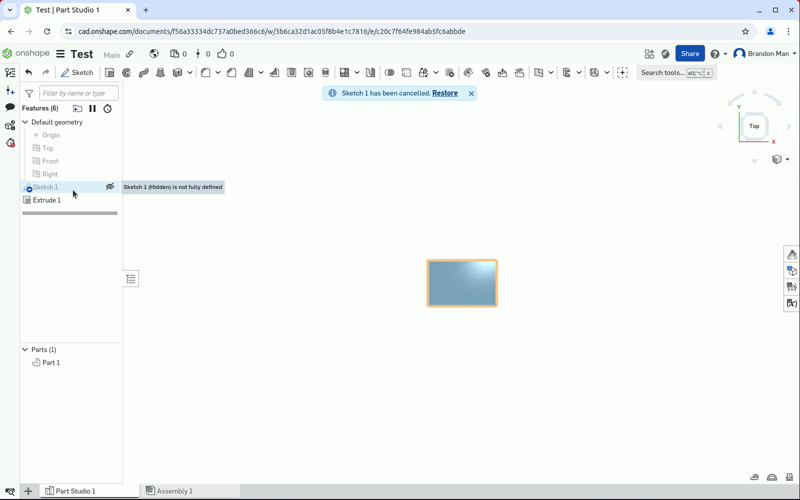
click(73, 189)
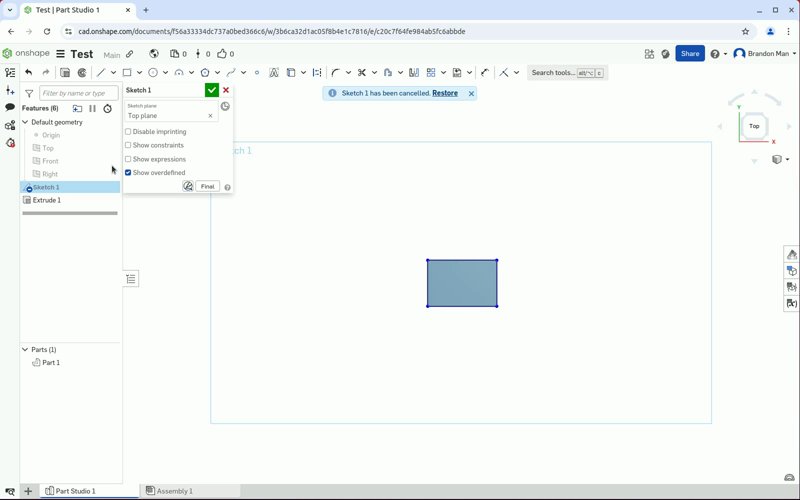
mouse_move(229, 92)
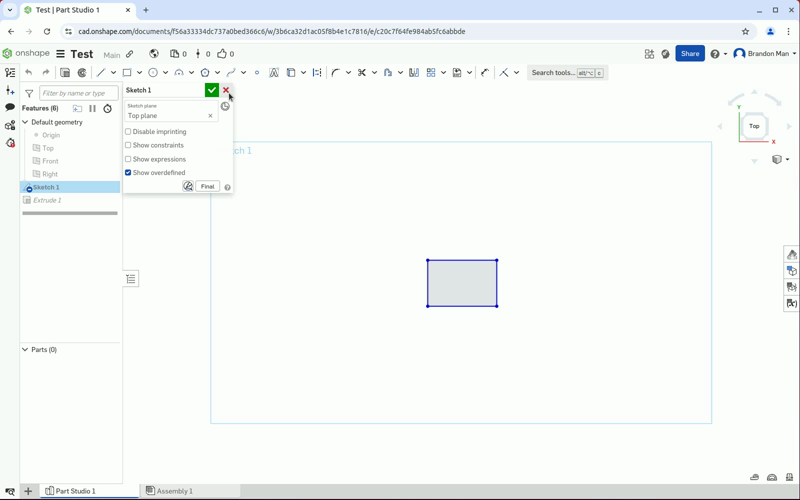
click(229, 92)
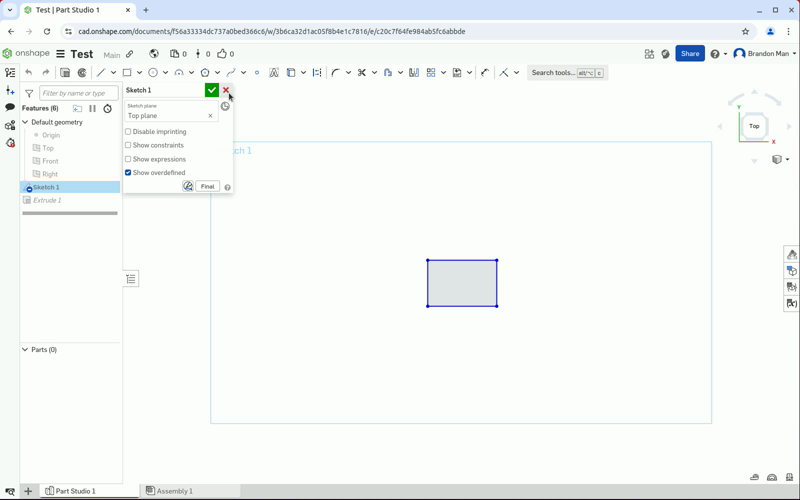
key(shift+s)
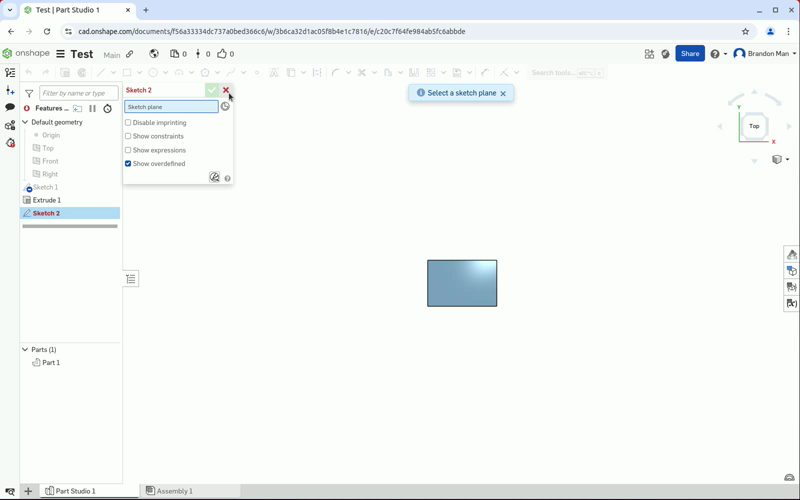
mouse_move(73, 150)
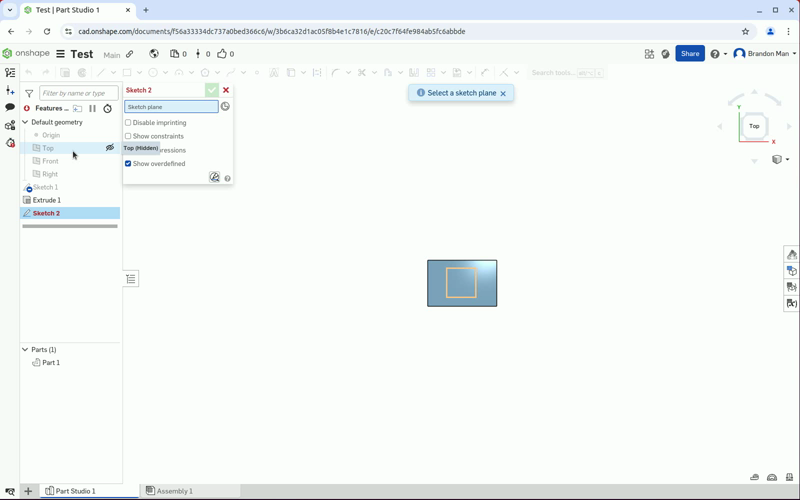
click(73, 150)
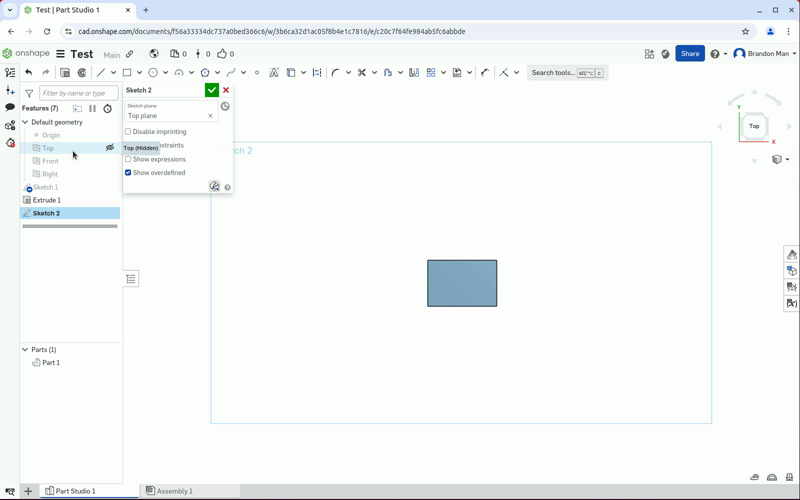
mouse_move(73, 352)
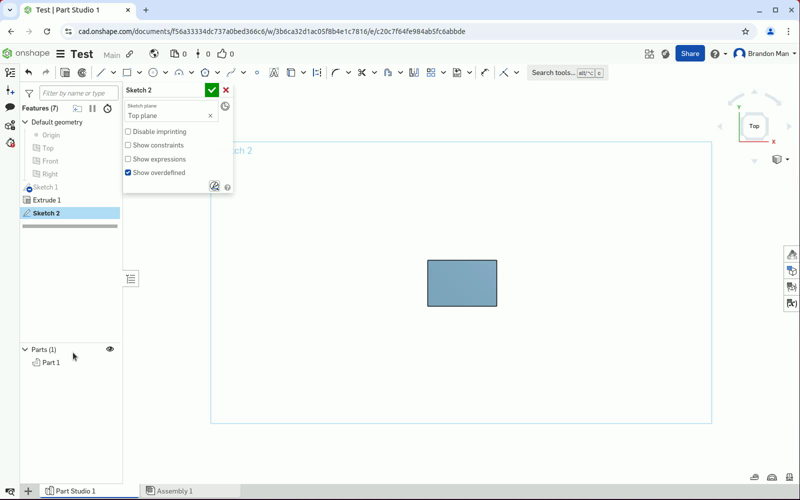
key(y)
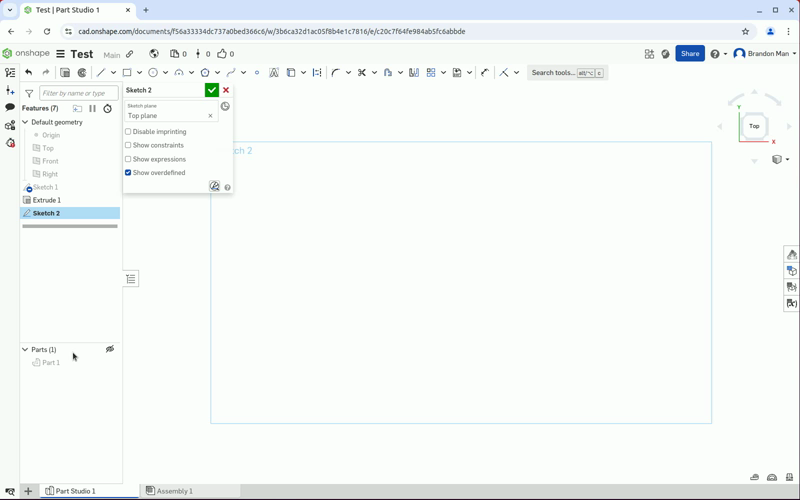
key(l)
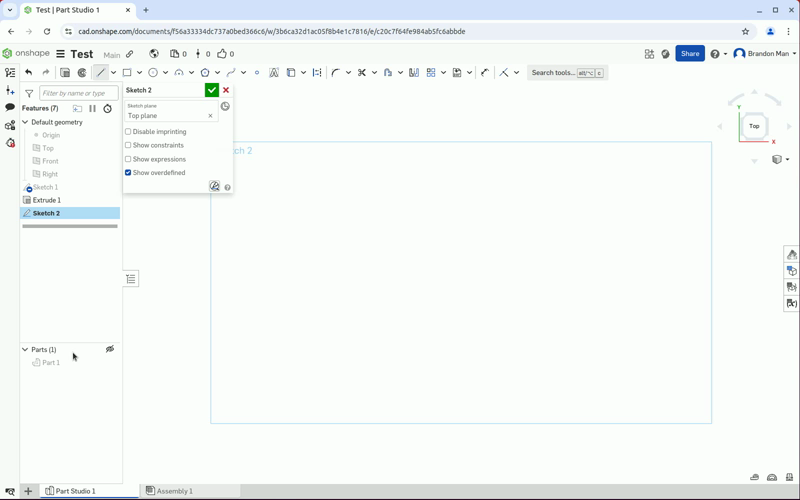
key_down(shift)
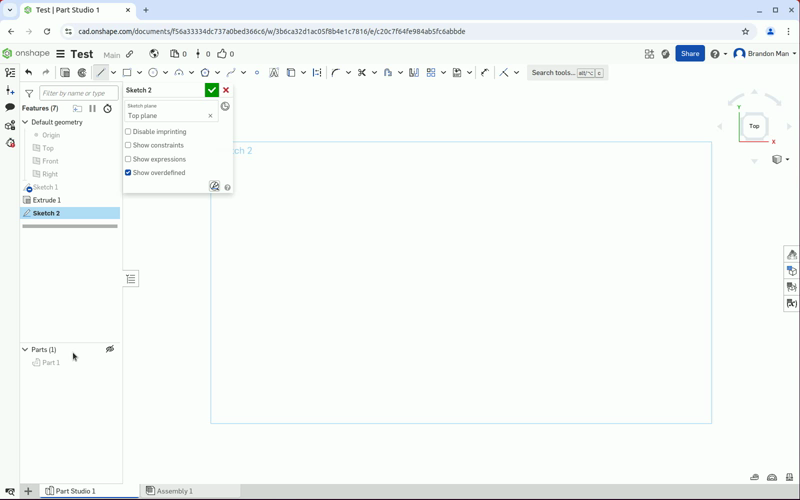
mouse_move(348, 312)
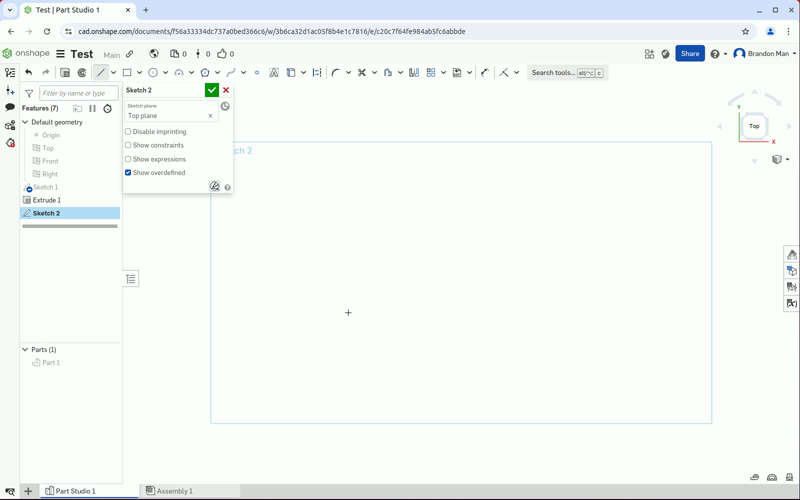
click(348, 312)
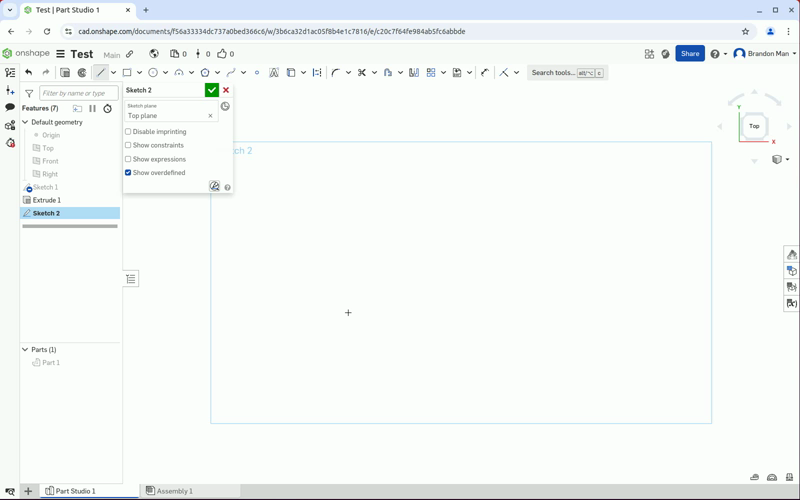
key_up(shift)
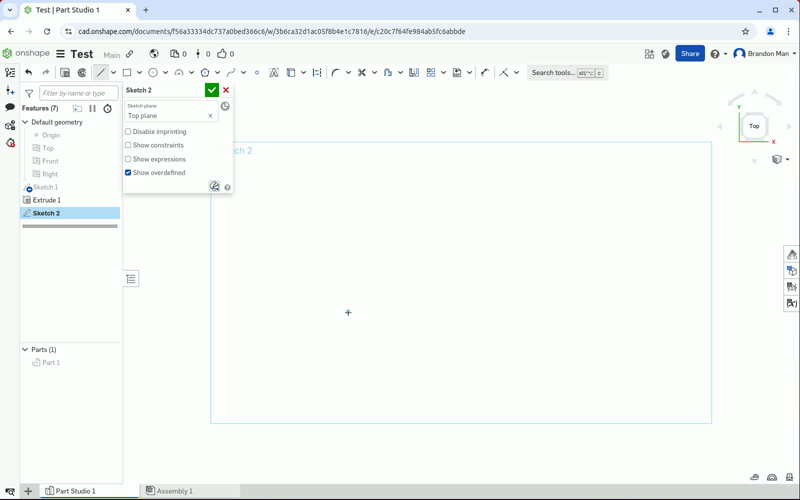
key_down(shift)
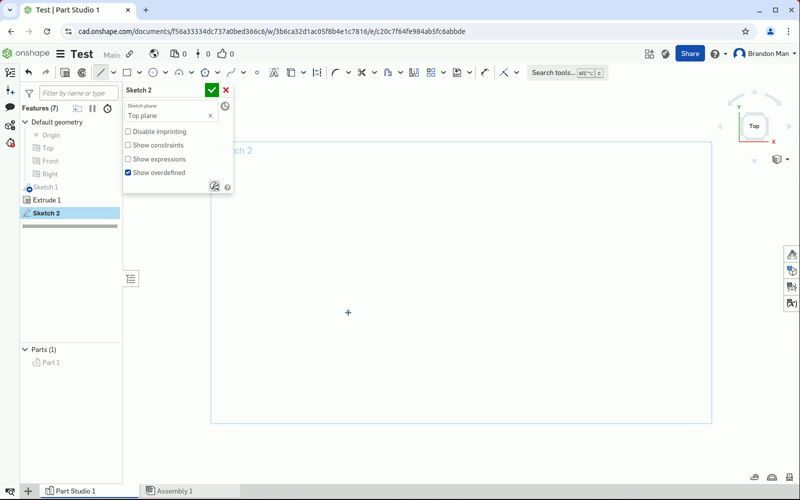
mouse_move(420, 312)
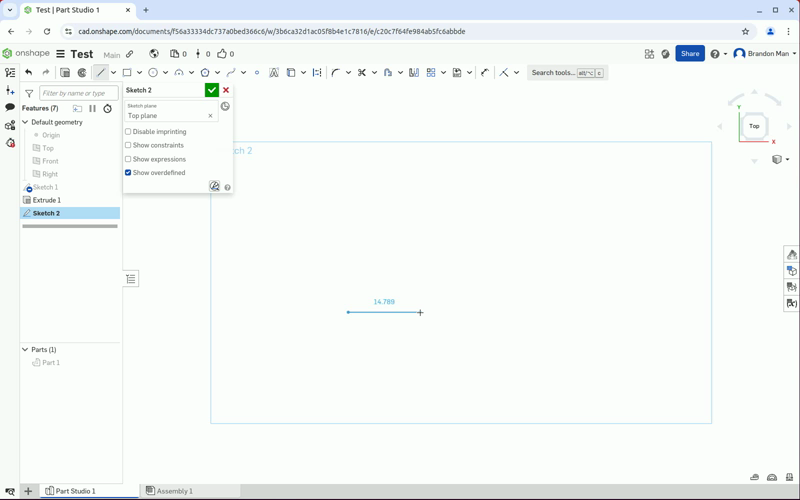
click(420, 312)
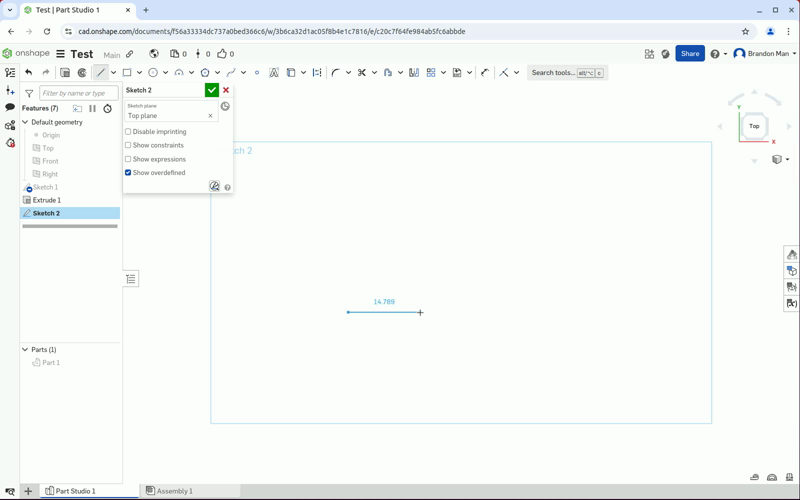
key_up(shift)
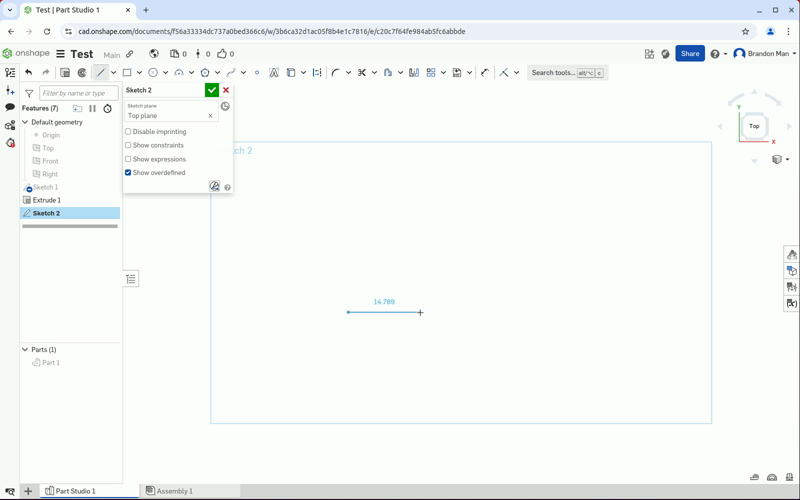
key_down(shift)
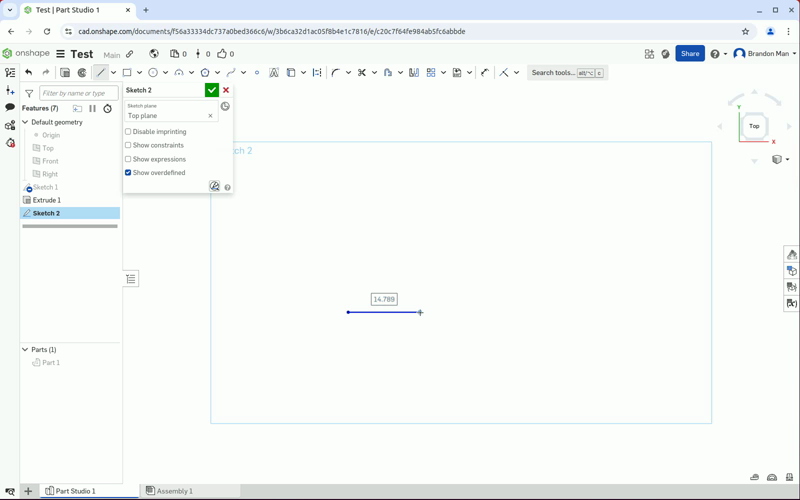
mouse_move(420, 247)
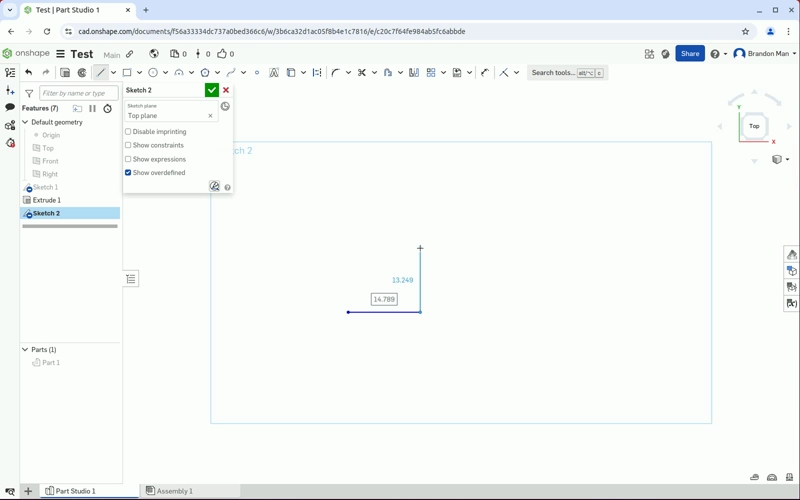
click(420, 247)
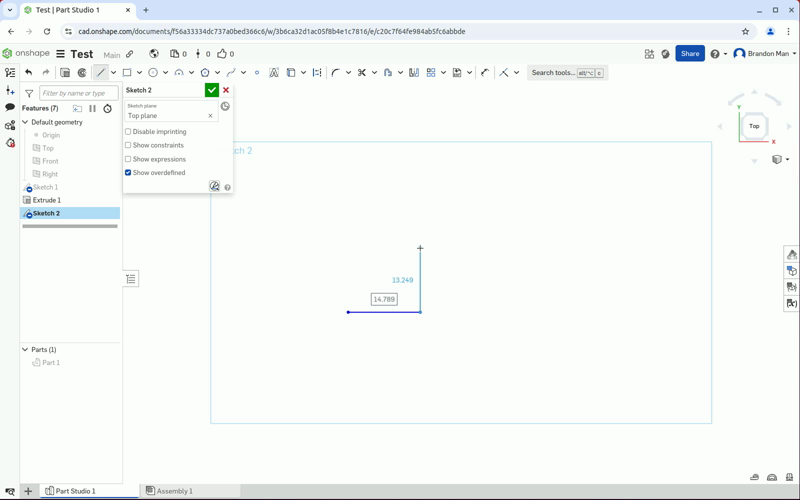
key_up(shift)
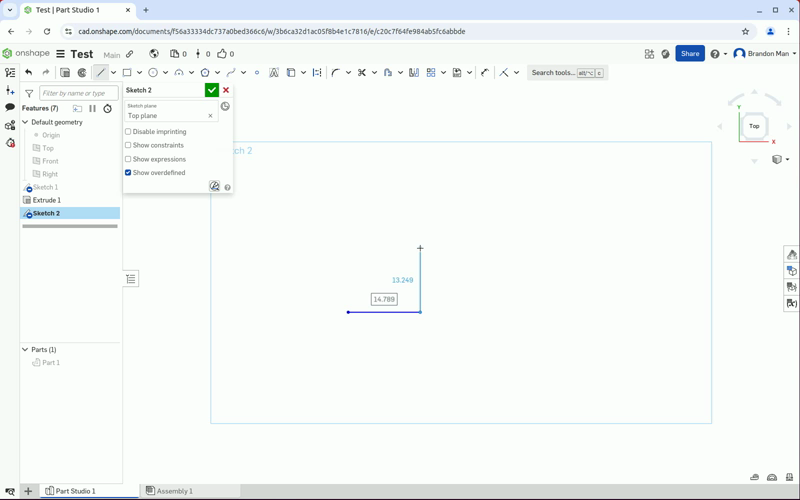
key_down(shift)
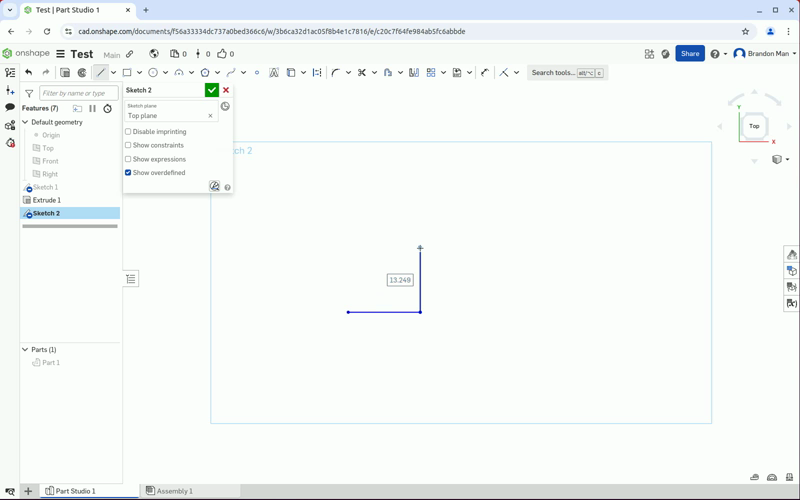
mouse_move(348, 247)
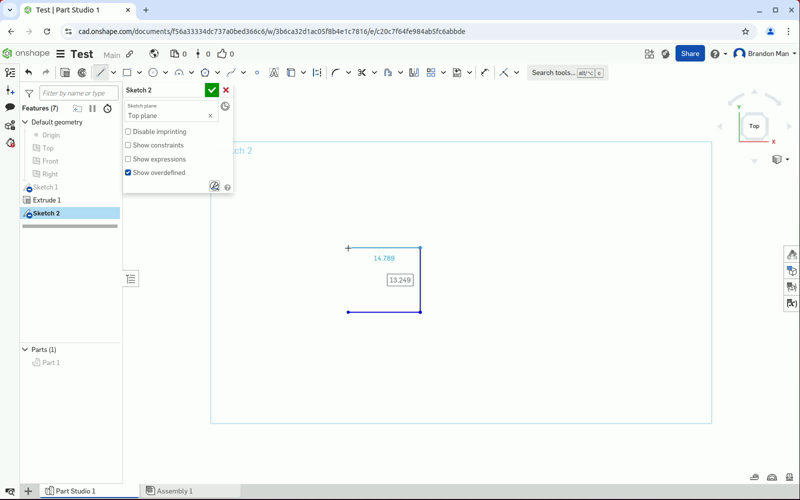
click(348, 247)
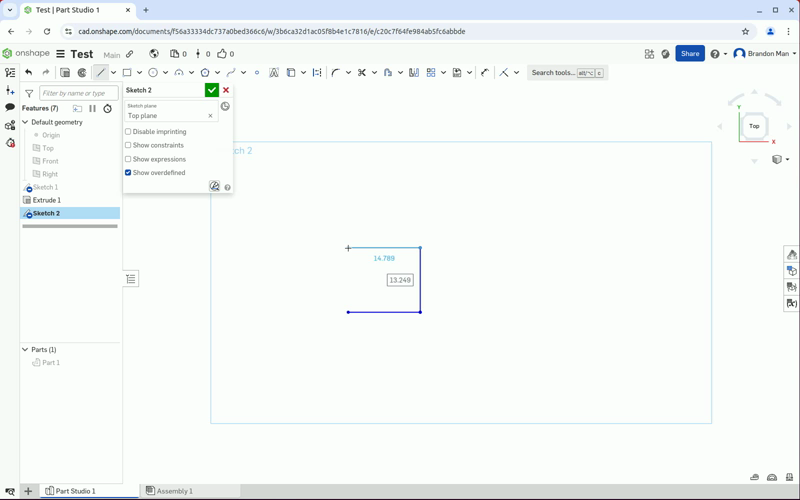
key_up(shift)
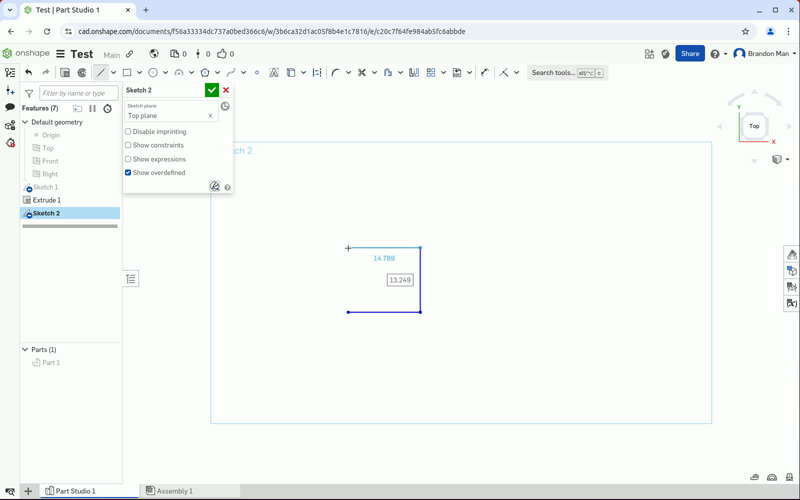
key_down(shift)
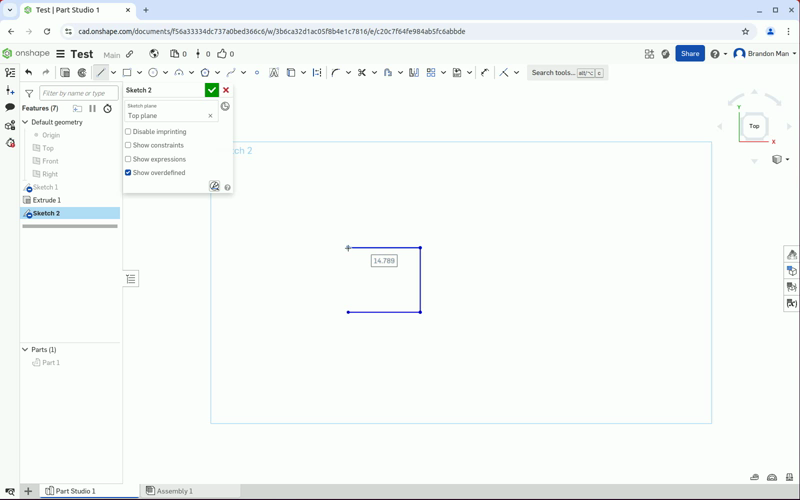
mouse_move(348, 312)
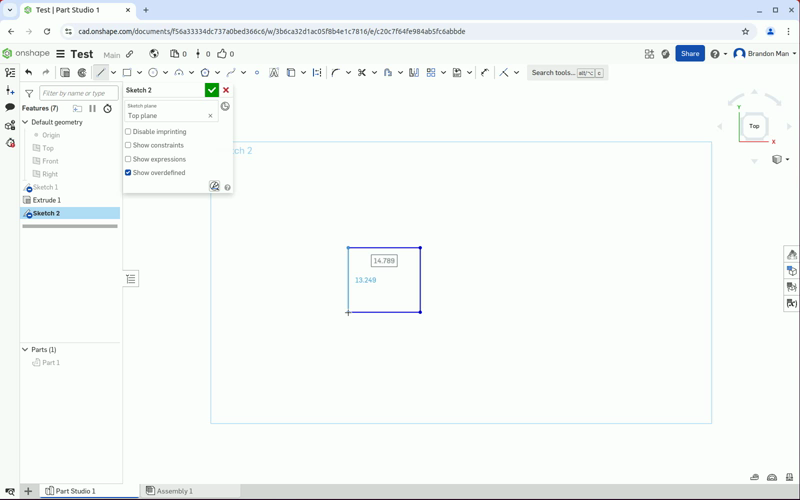
key_up(shift)
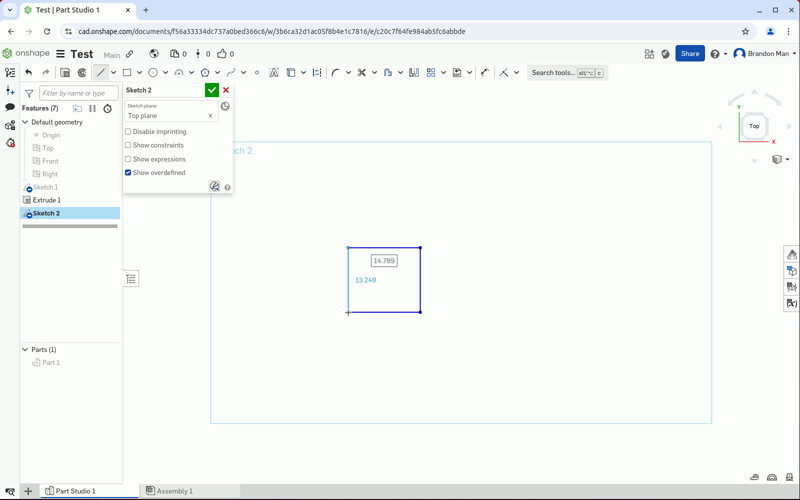
click(348, 312)
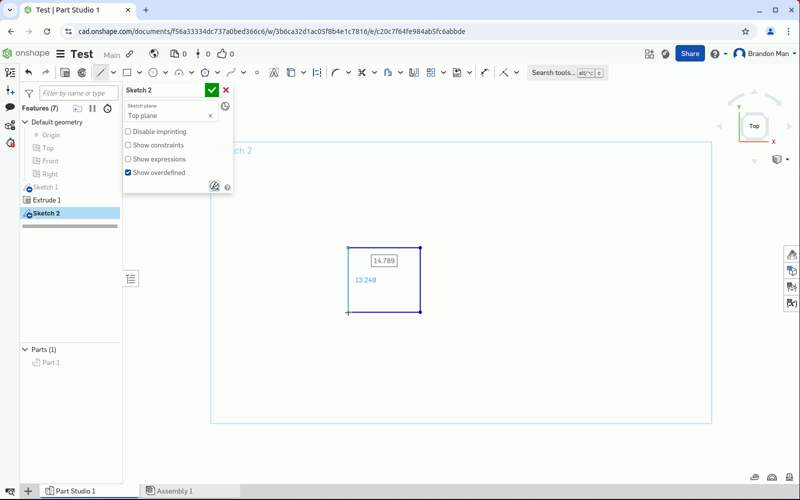
key(esc)
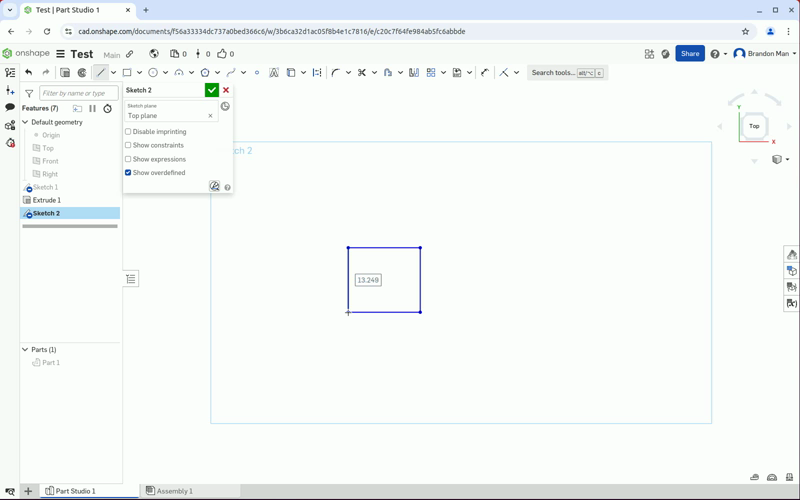
mouse_move(397, 291)
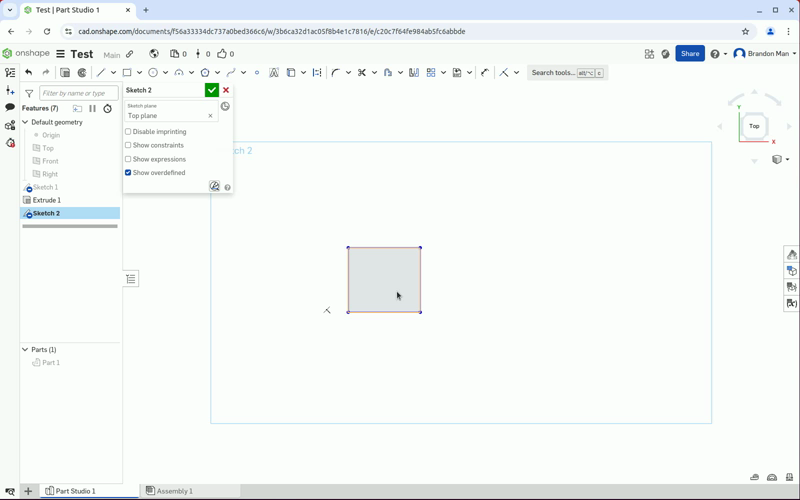
click(397, 291)
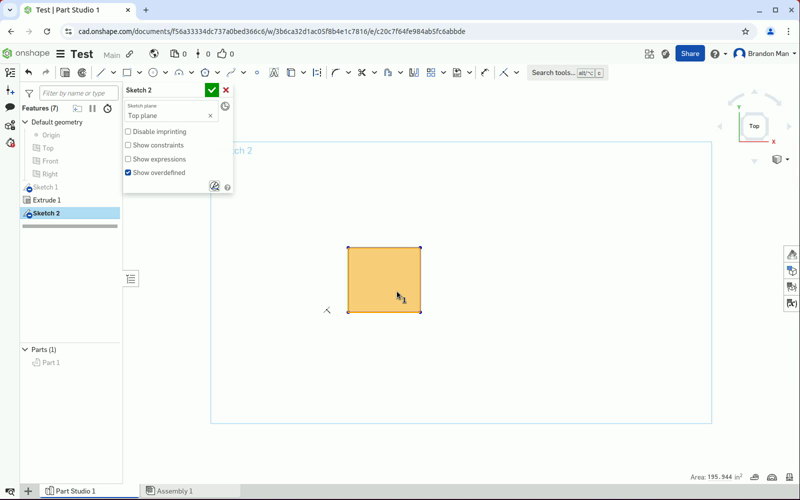
mouse_move(73, 352)
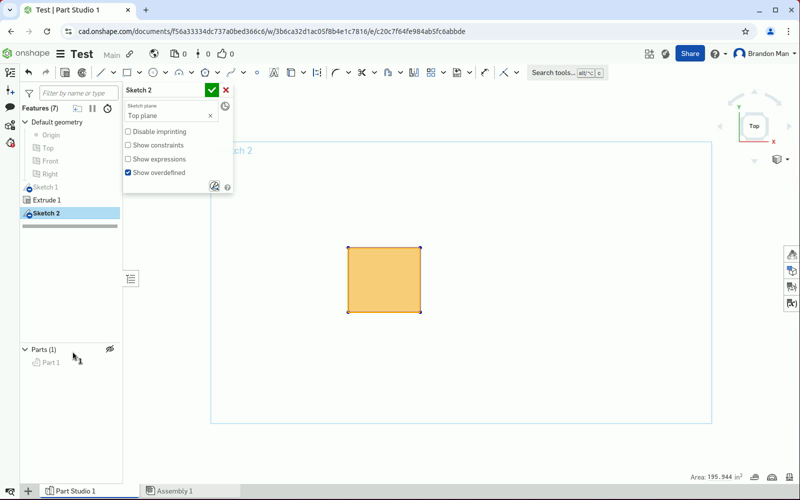
key(shift+y)
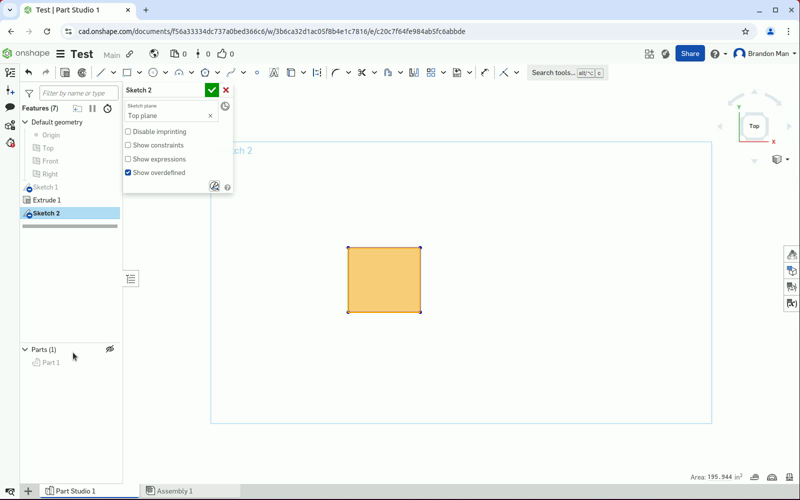
key(shift+e)
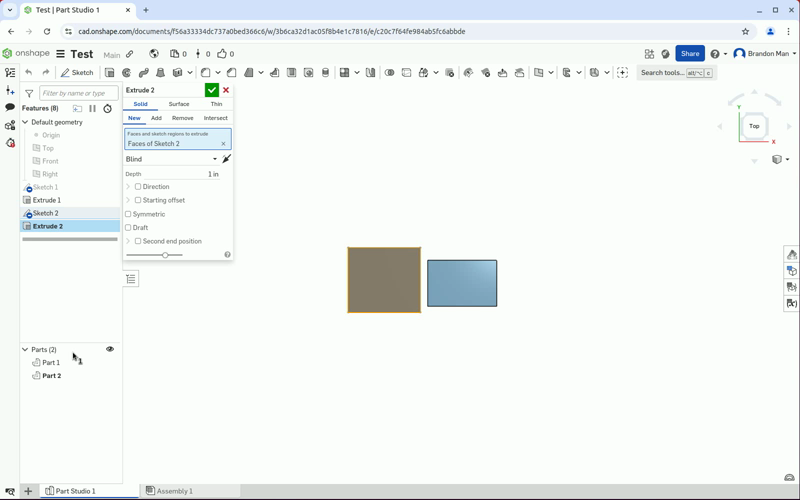
mouse_move(143, 106)
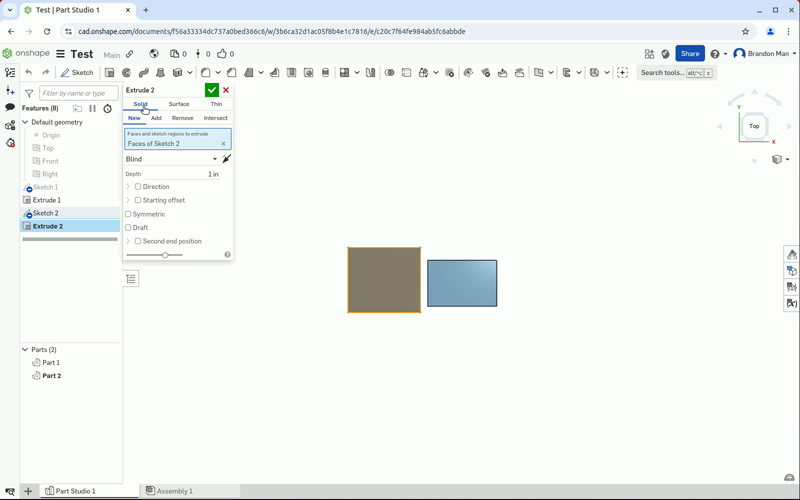
click(143, 106)
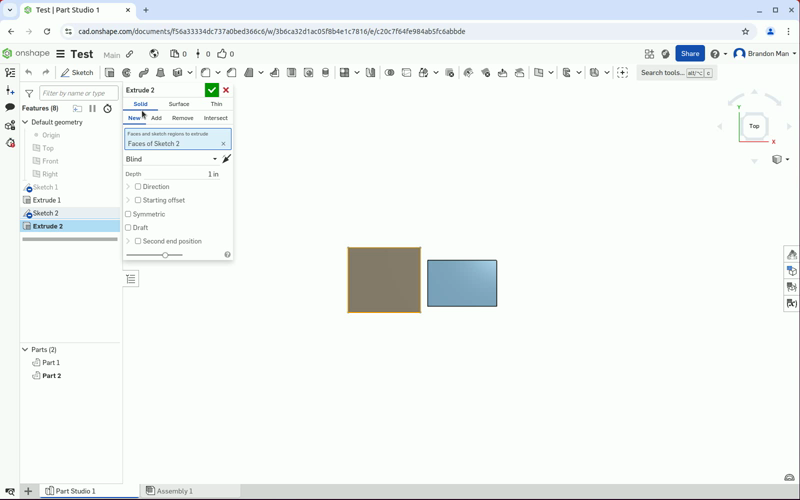
mouse_move(137, 120)
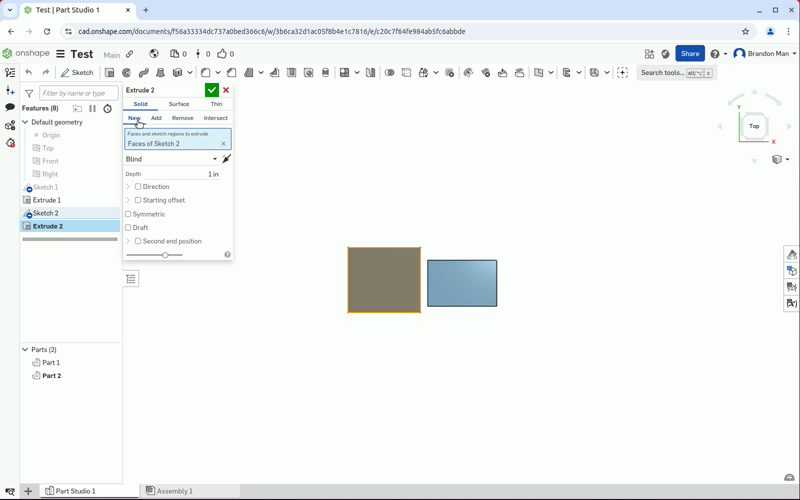
click(137, 120)
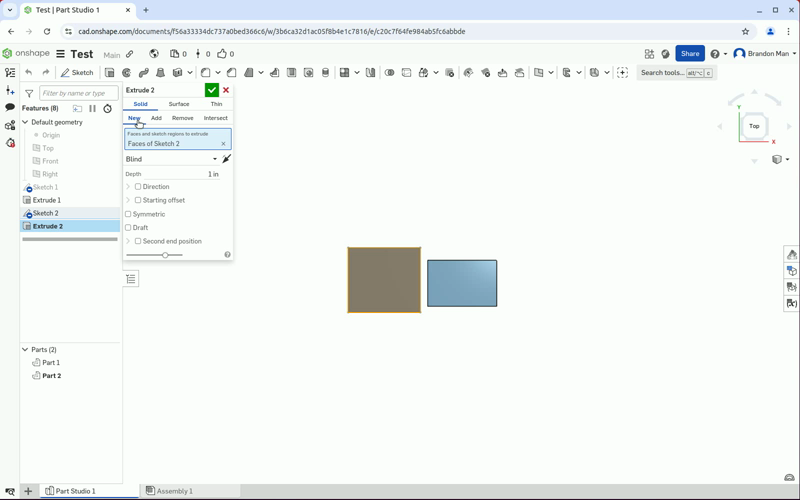
key(tab, 4)
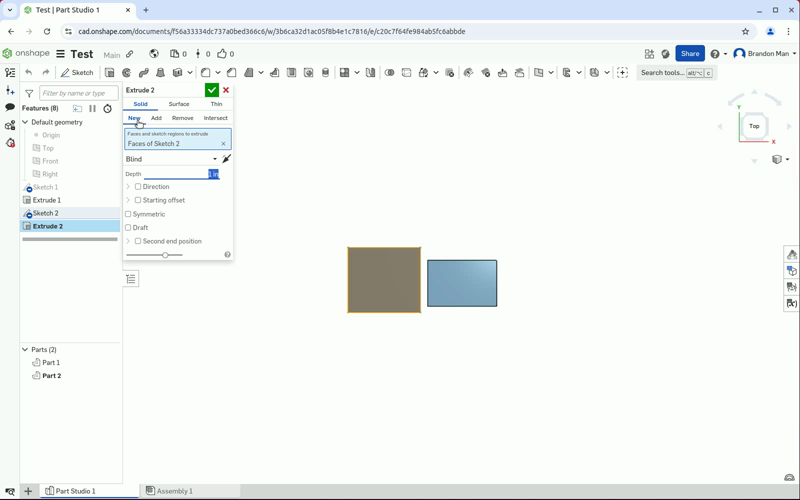
text(3.611)
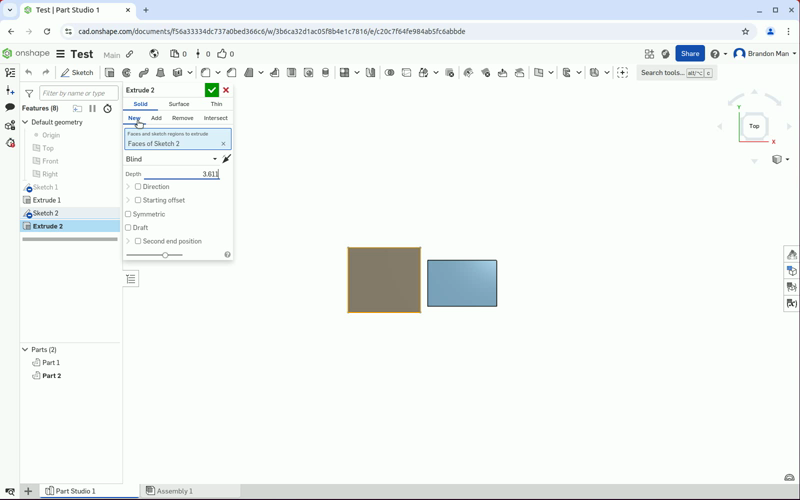
key(enter)
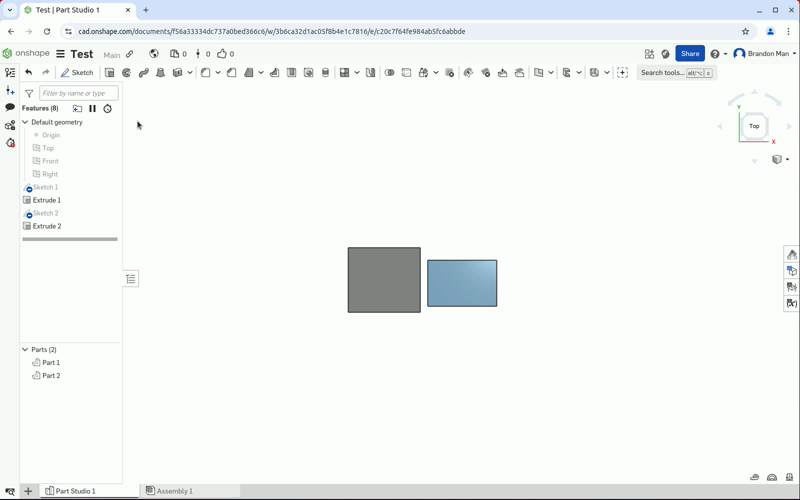
key(shift+h)
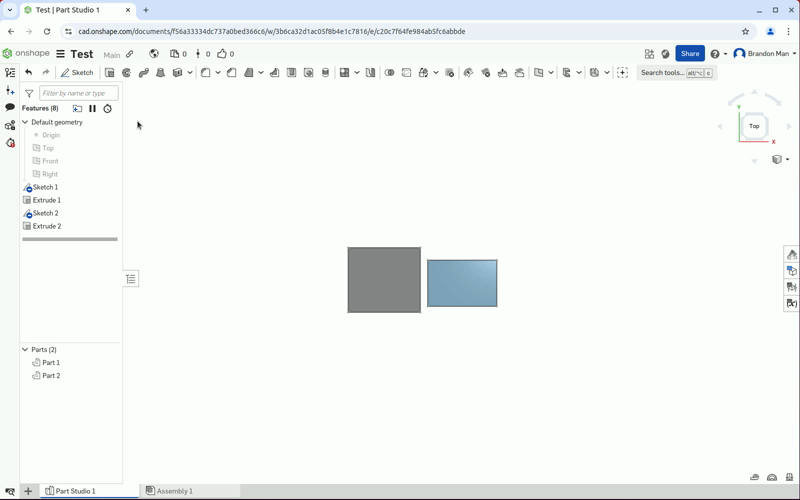
key(shift+h)
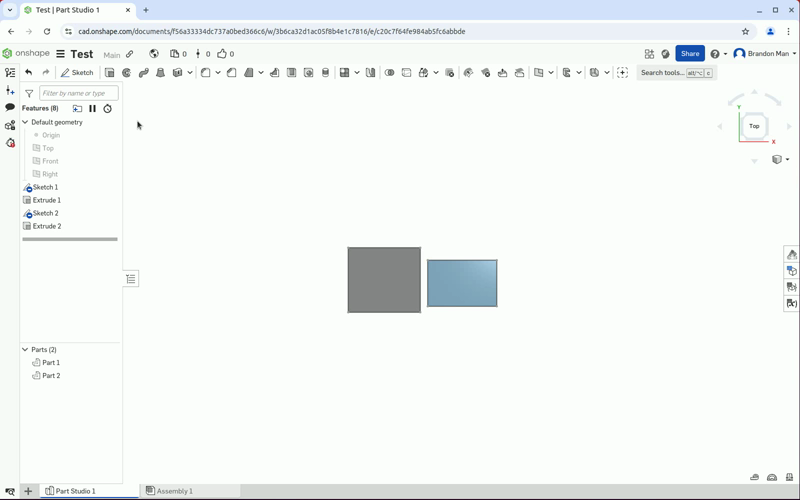
key(shift+7)
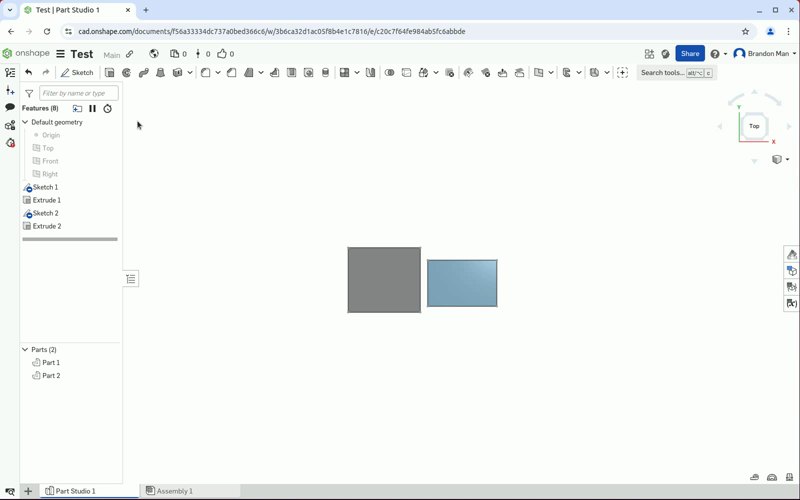
key(up, 3)
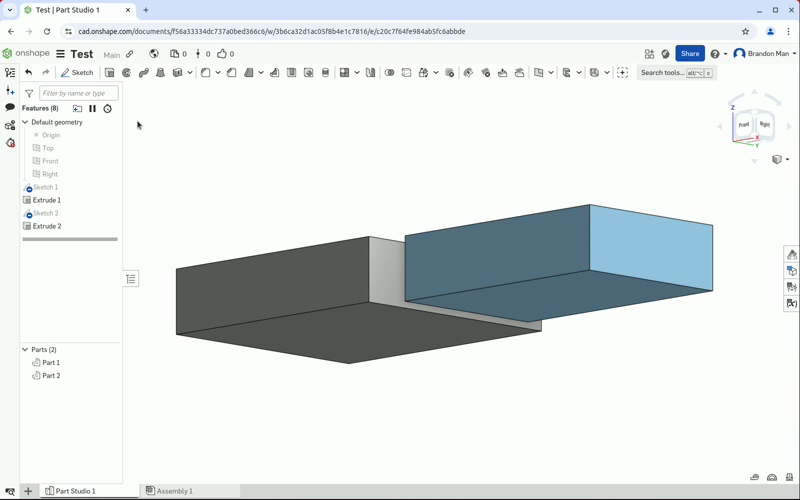
key(left, 3)
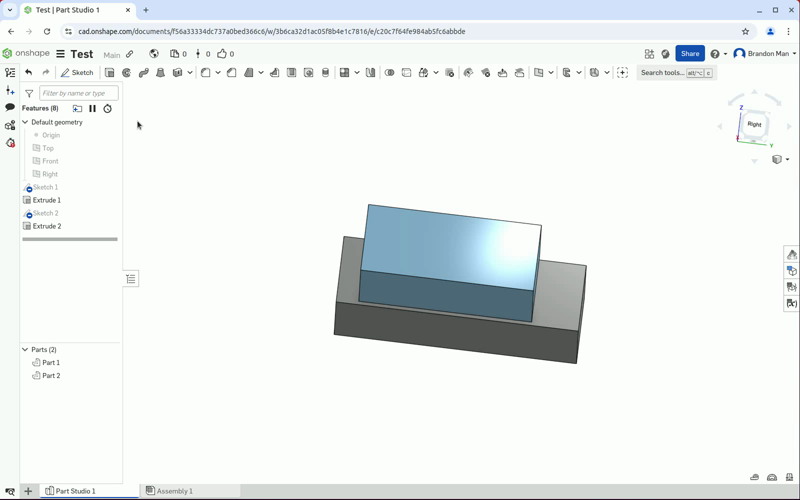
key(right, 3)
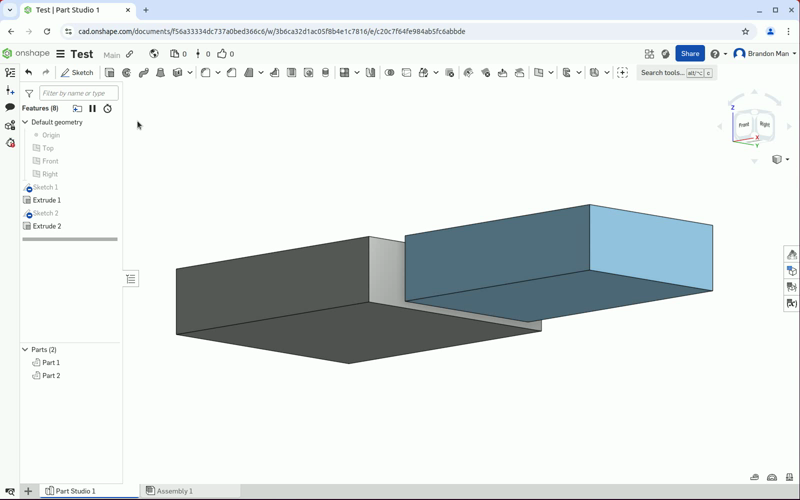
key(down, 3)
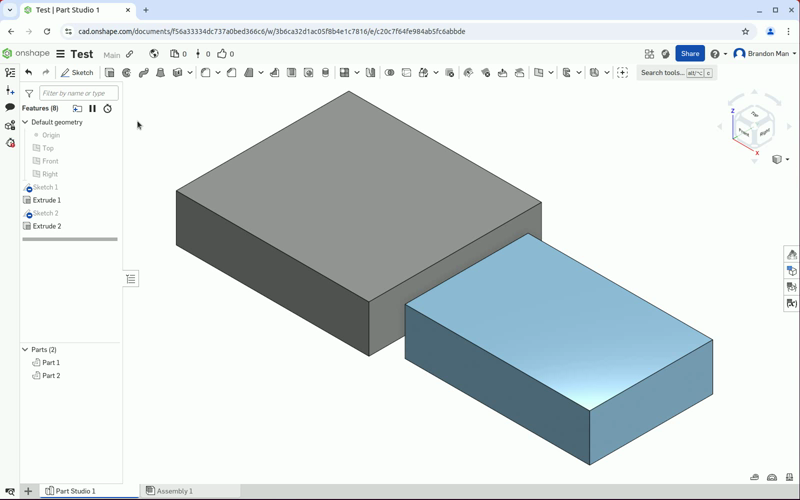
mouse_move(73, 189)
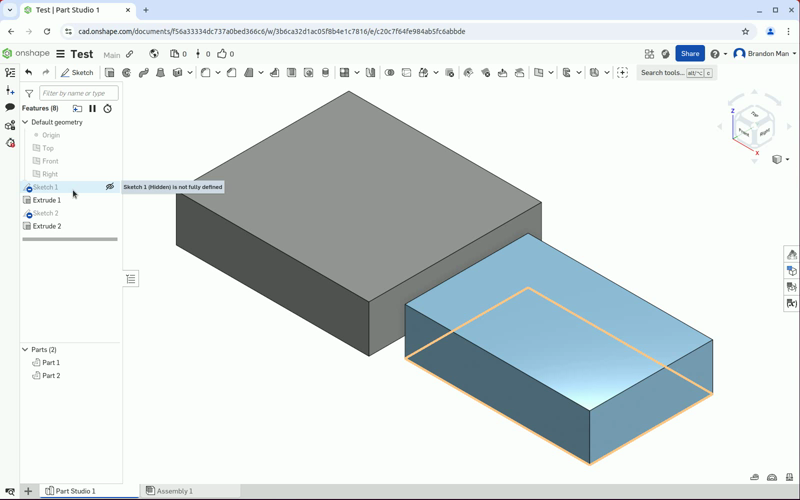
click(73, 189)